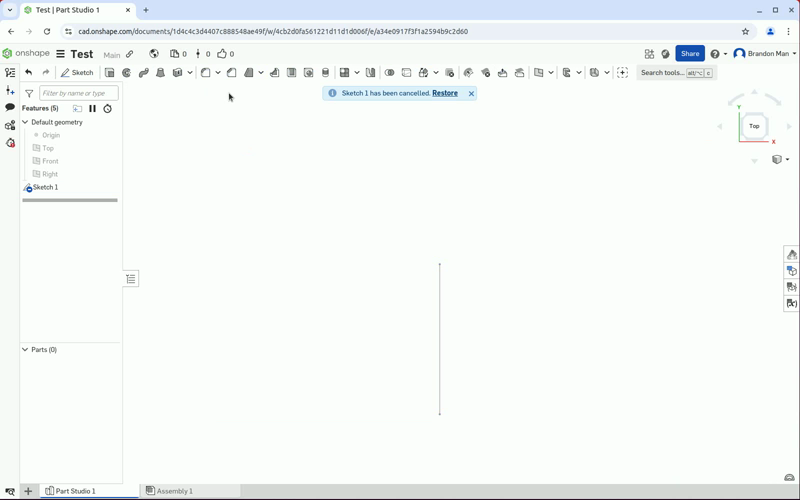
key(shift+h)
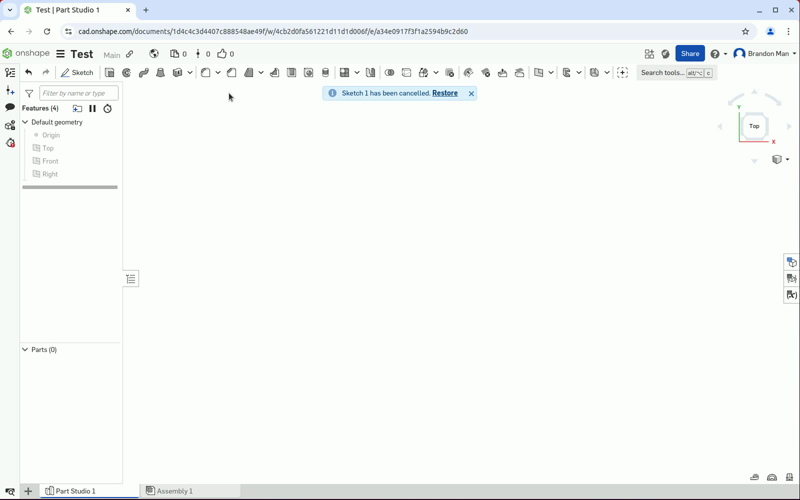
mouse_move(73, 352)
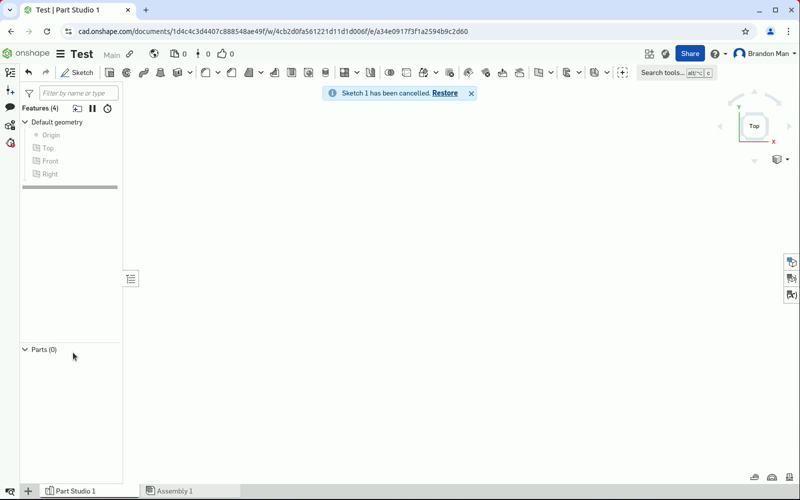
key(y)
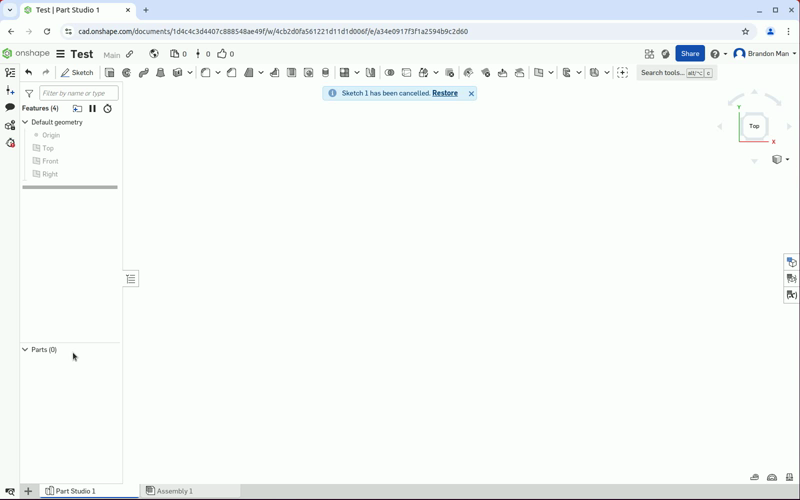
key(shift+p)
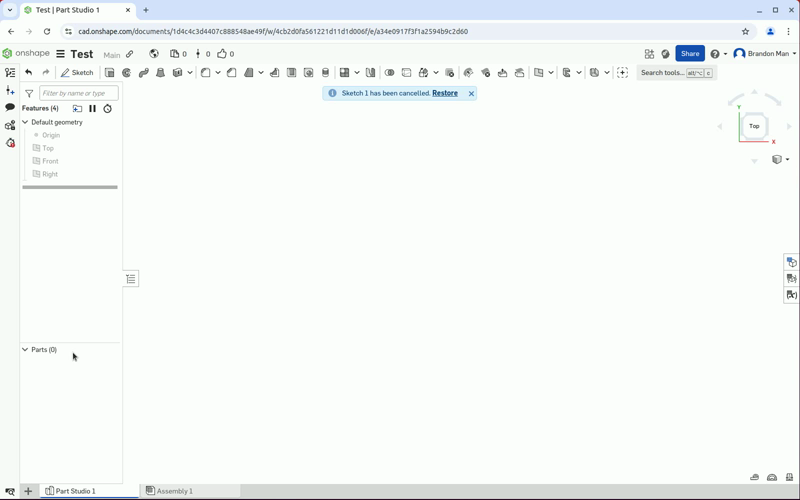
key(space)
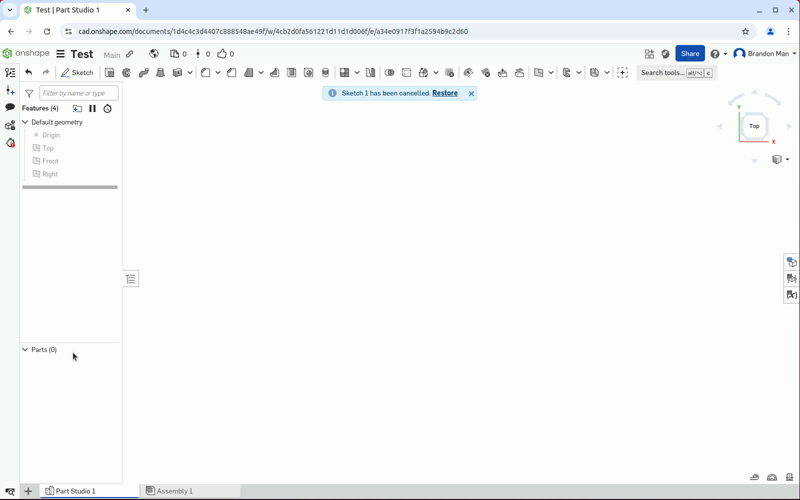
key_down(shift)
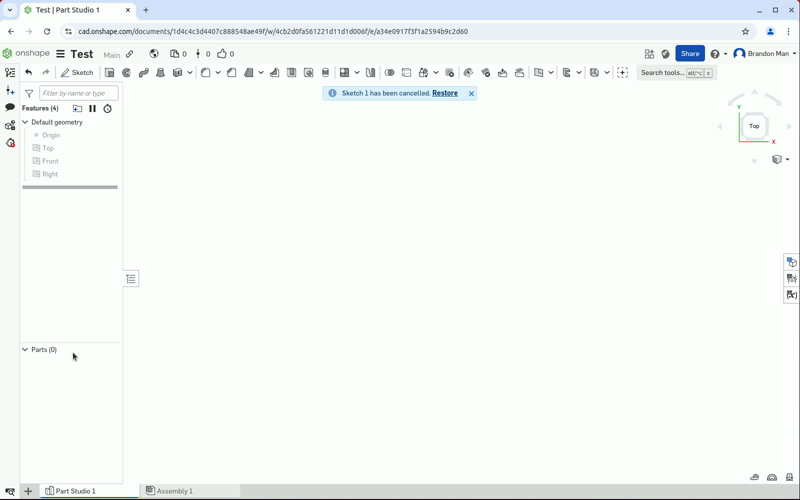
key(up)
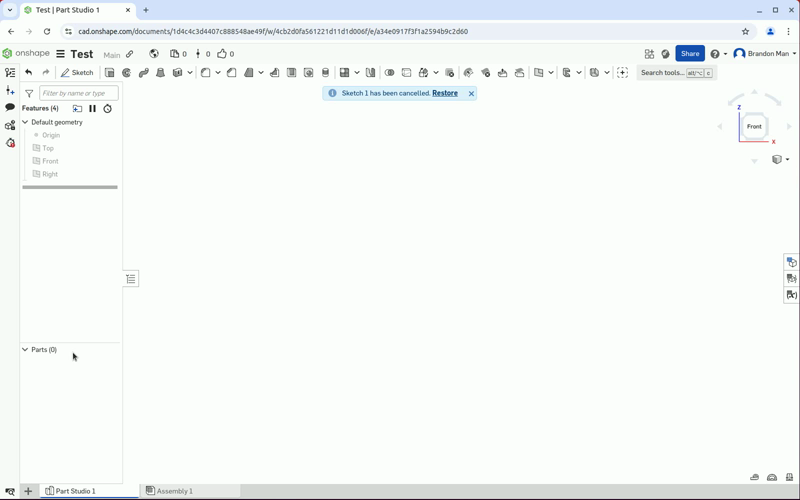
key_up(shift)
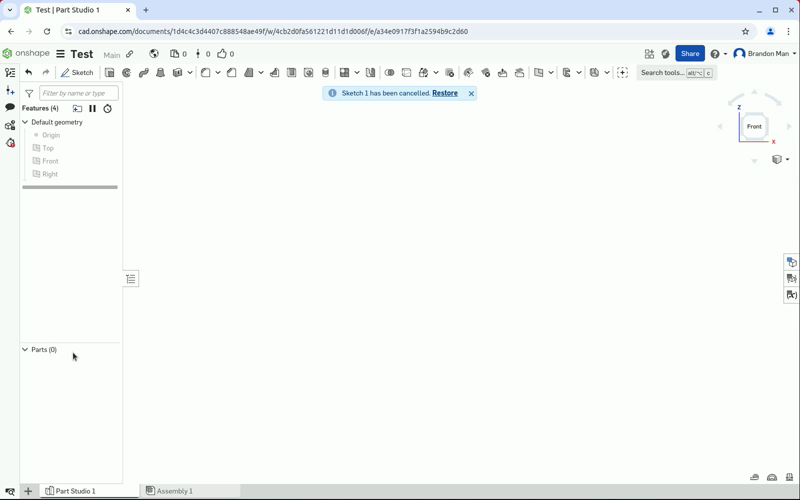
mouse_move(73, 352)
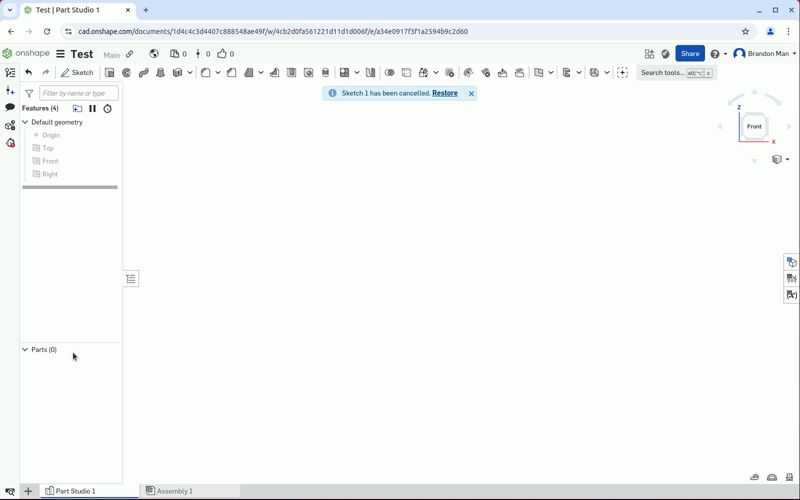
key(shift+y)
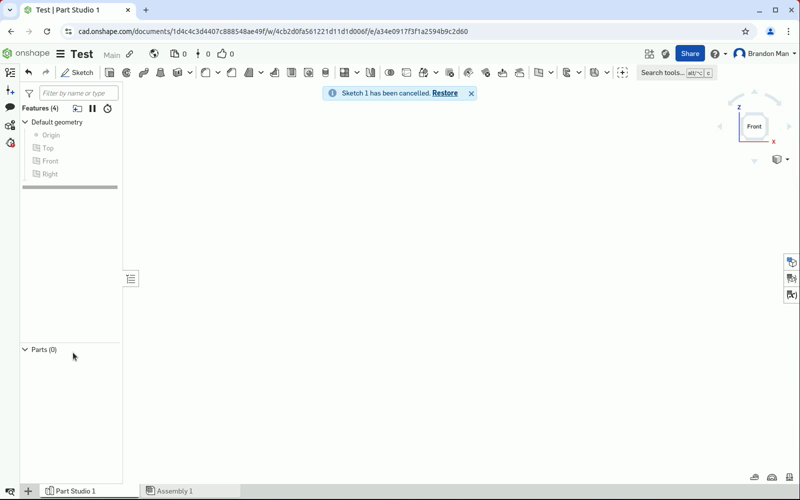
key(shift+s)
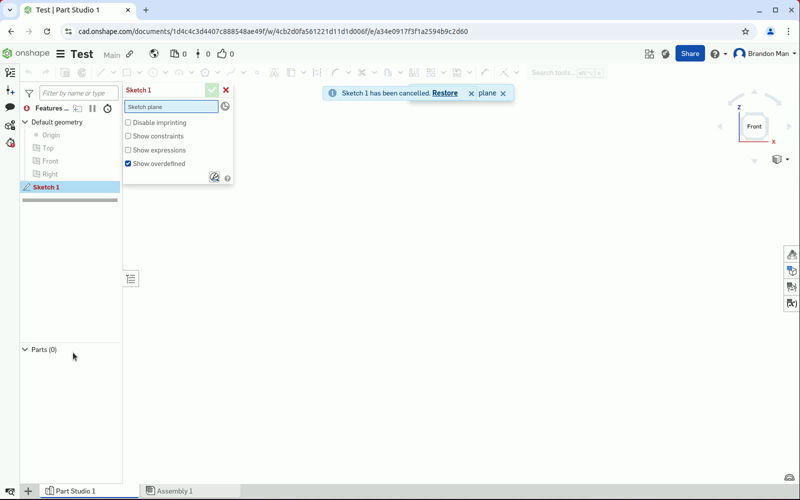
mouse_move(73, 163)
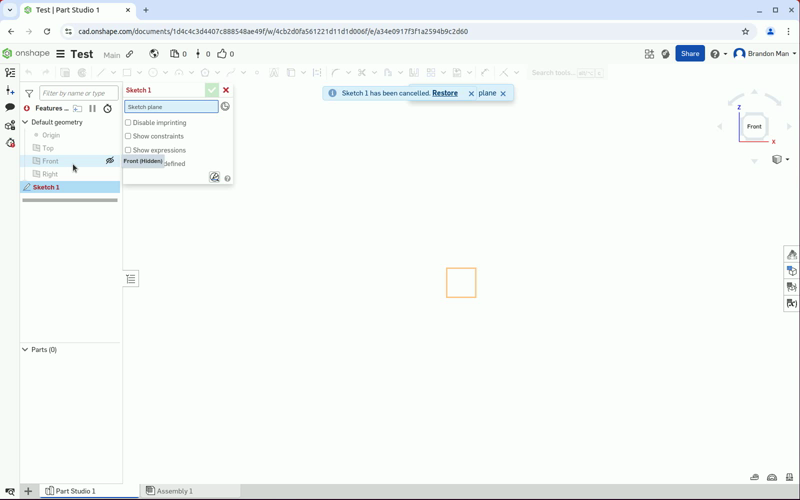
click(73, 163)
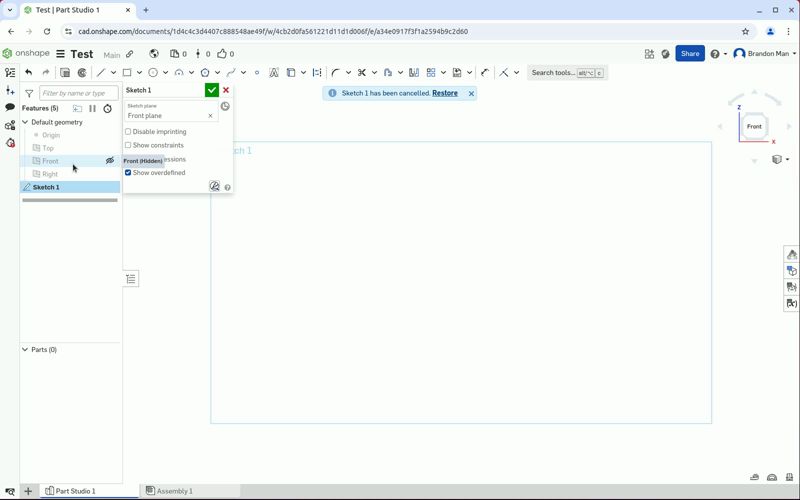
mouse_move(73, 352)
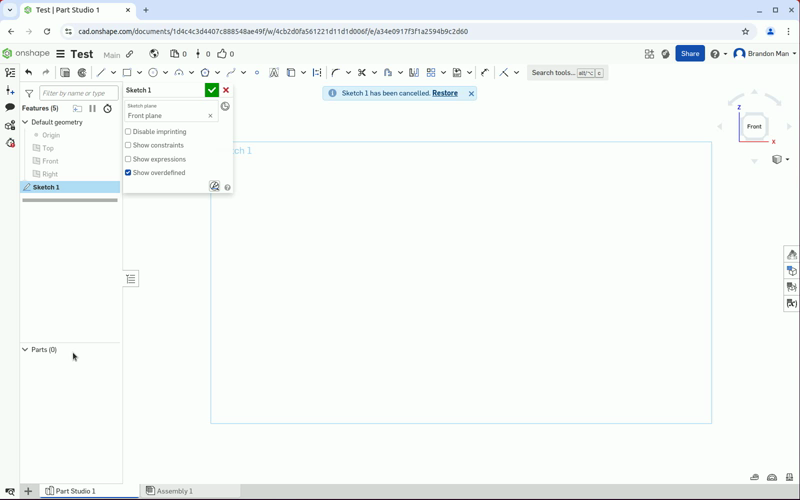
key(y)
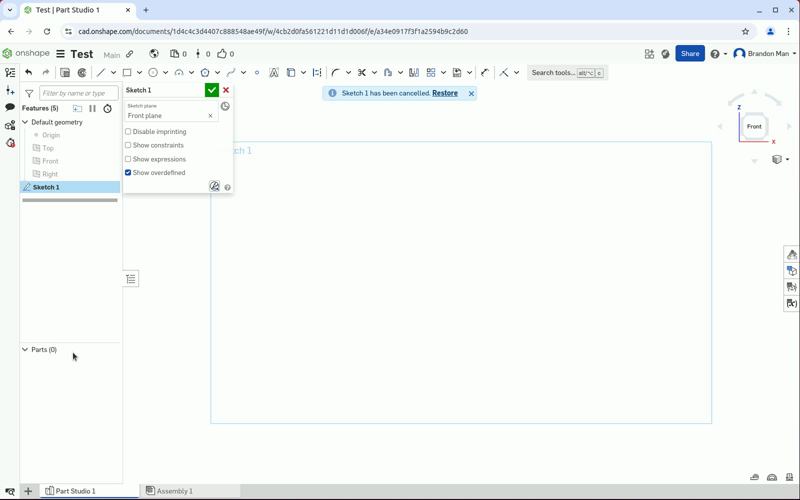
key(l)
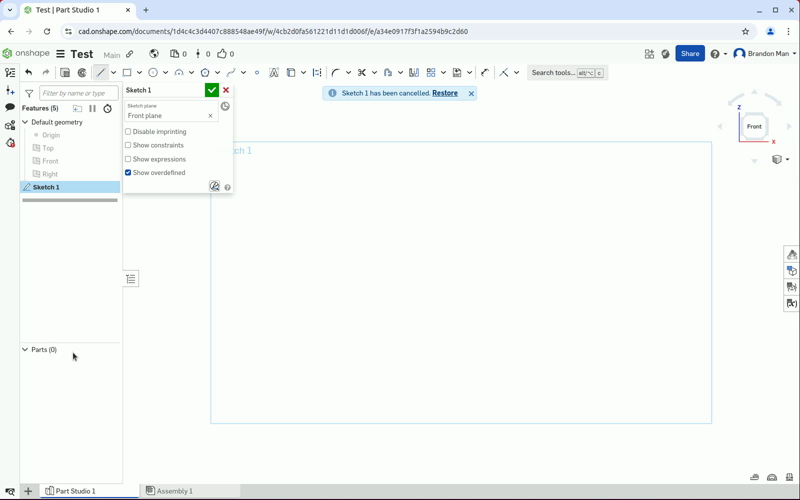
key_down(shift)
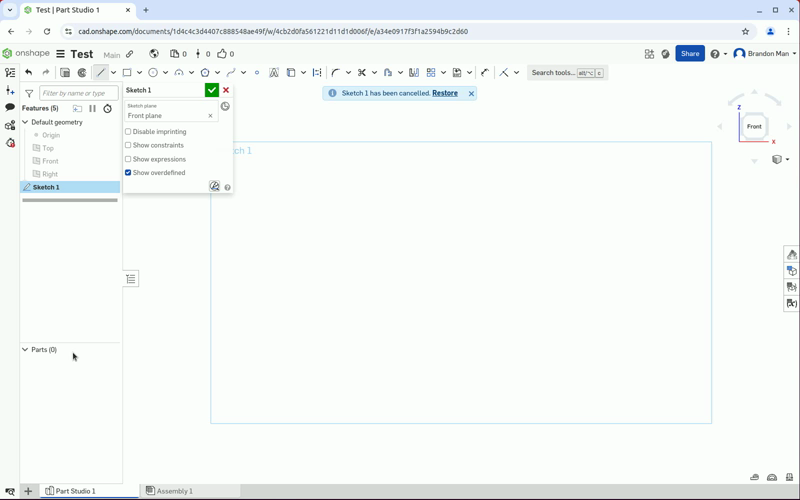
mouse_move(348, 341)
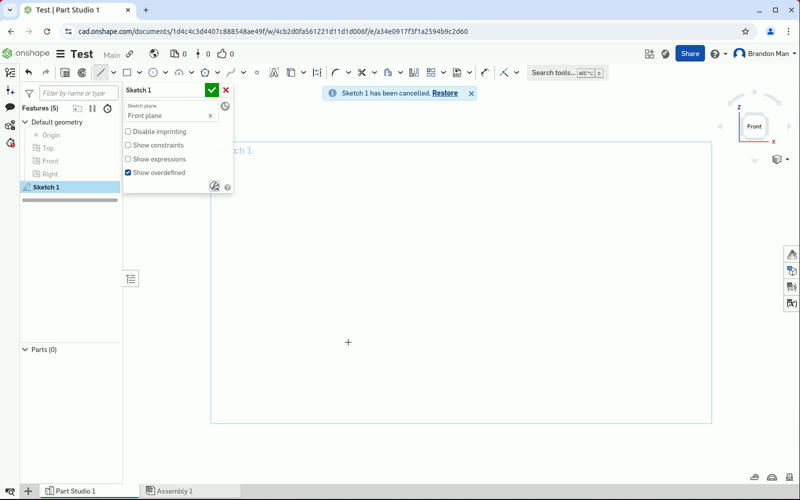
click(348, 341)
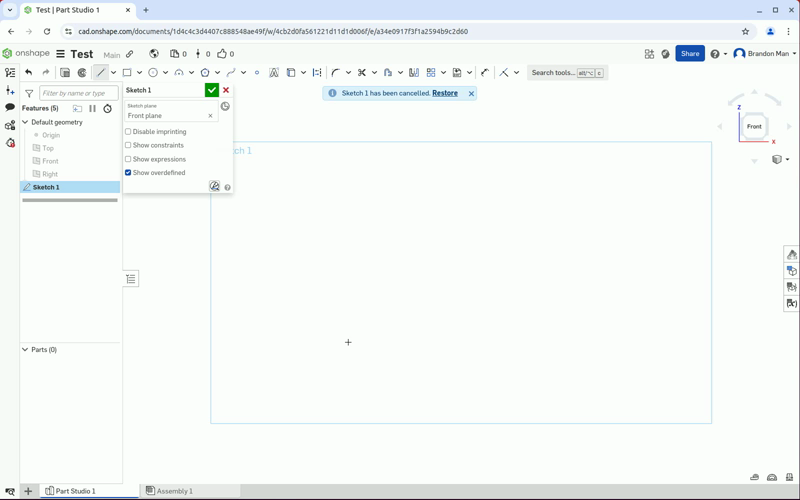
key_up(shift)
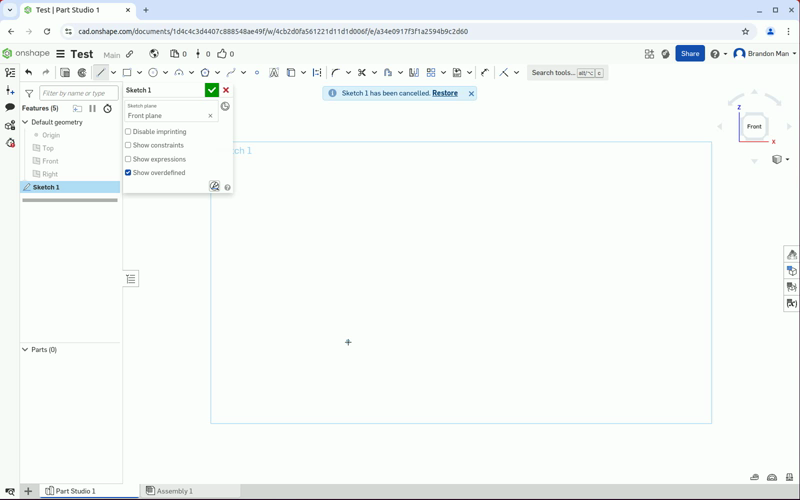
key_down(shift)
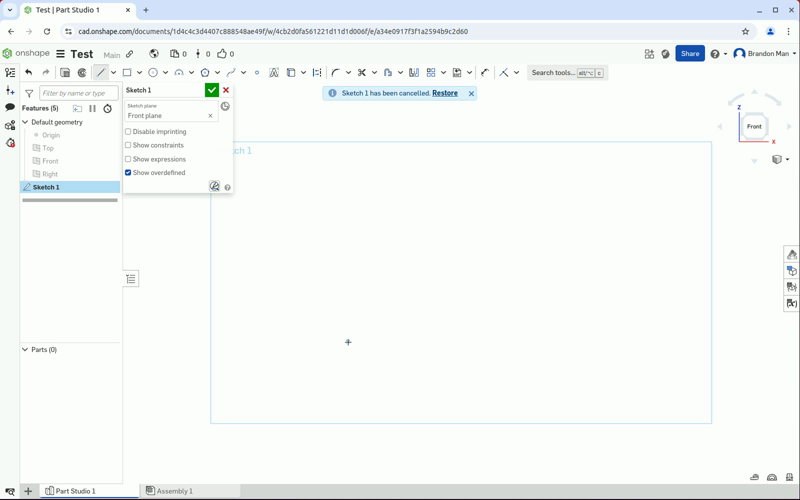
mouse_move(572, 341)
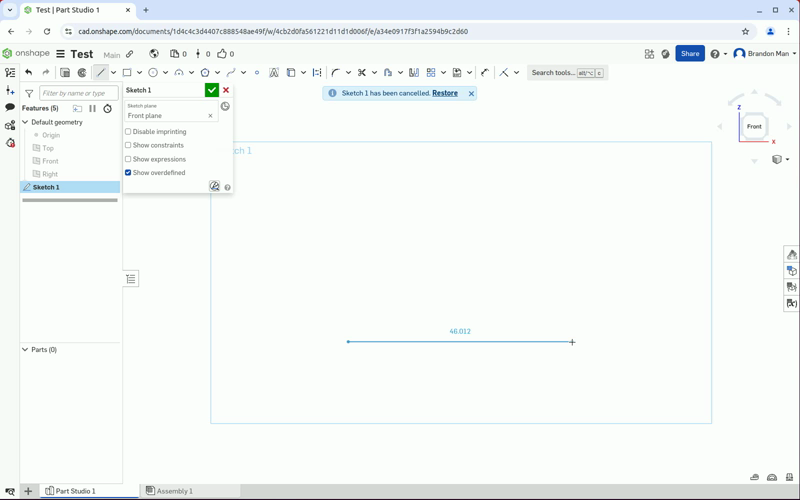
click(572, 341)
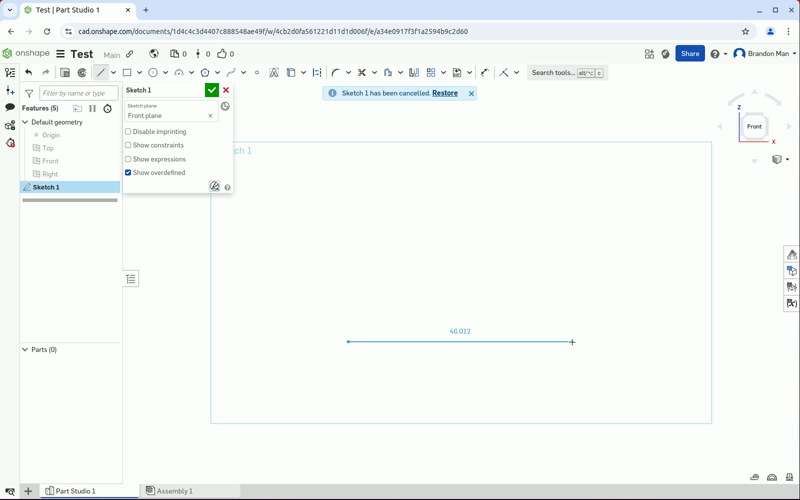
key_up(shift)
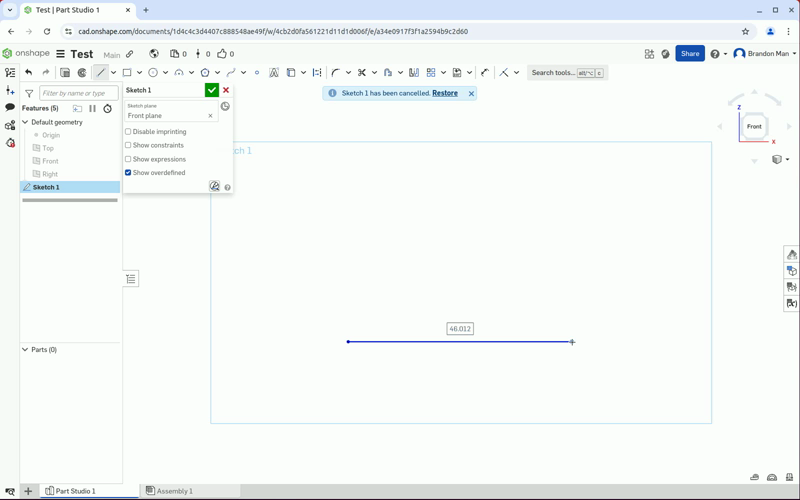
key_down(shift)
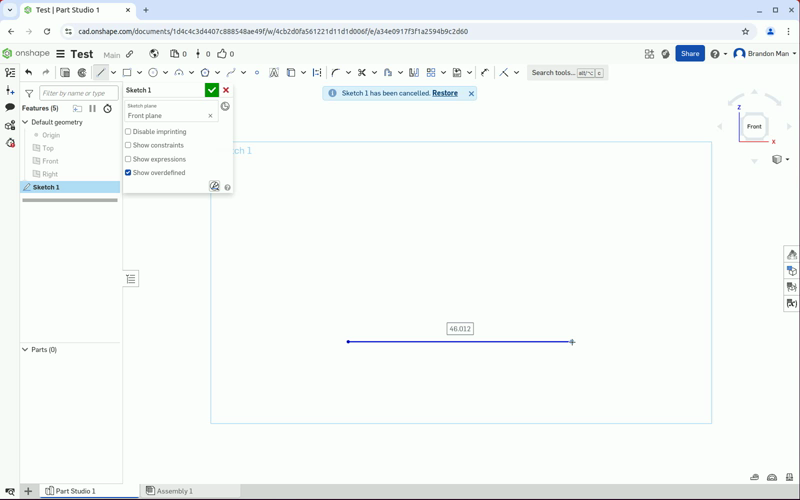
mouse_move(572, 226)
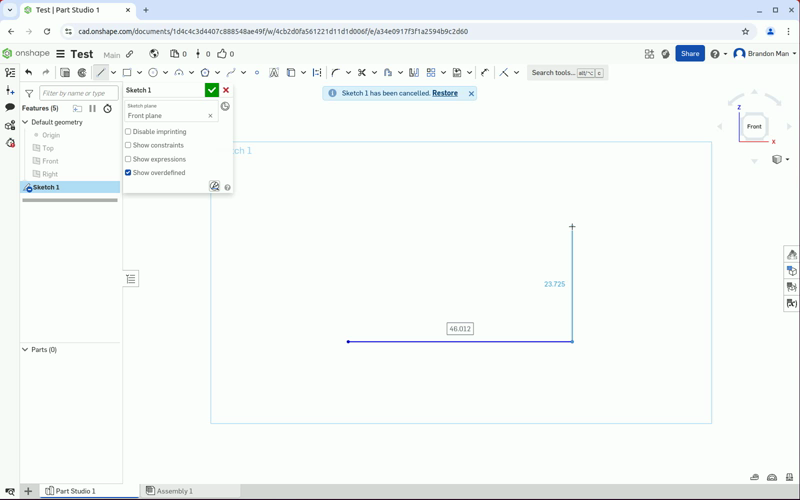
click(572, 226)
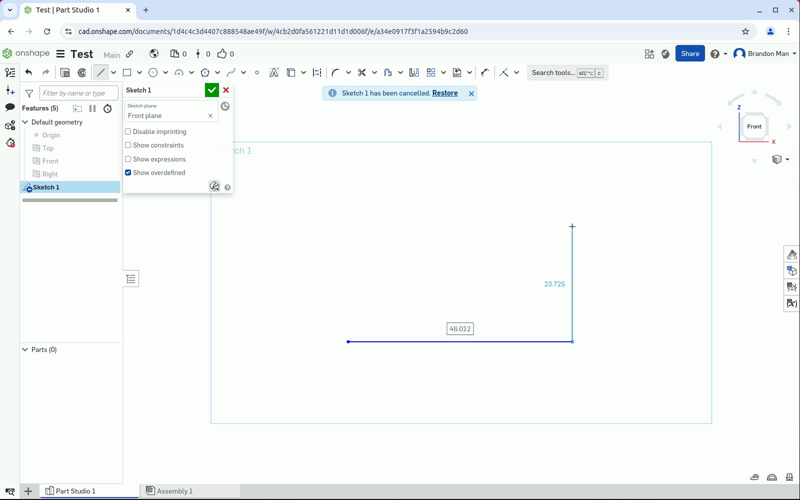
key_up(shift)
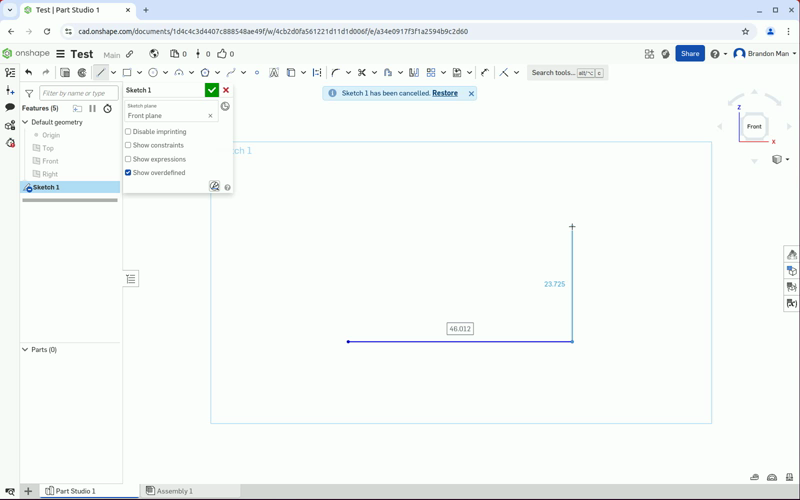
key_down(shift)
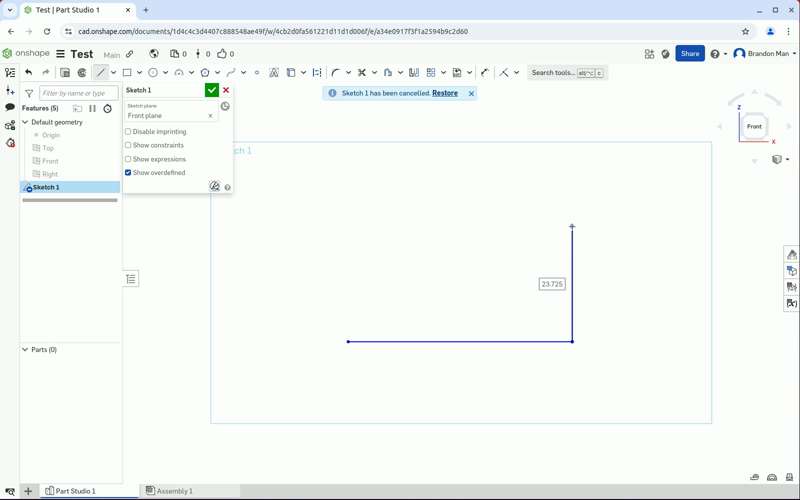
mouse_move(348, 226)
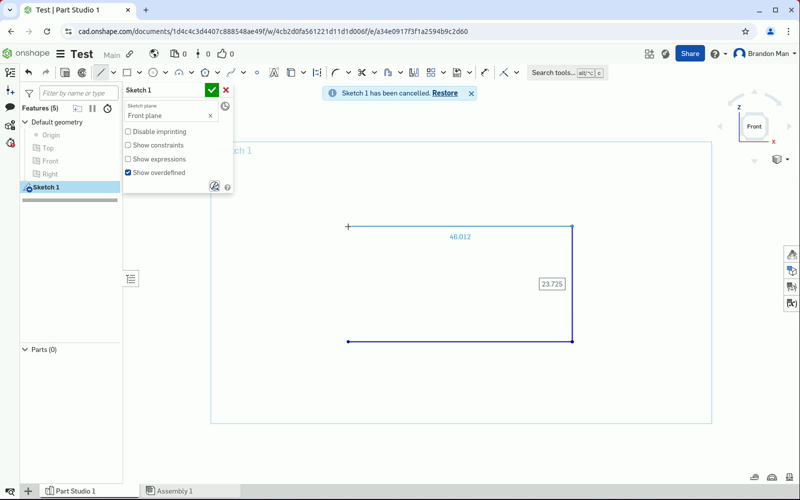
click(348, 226)
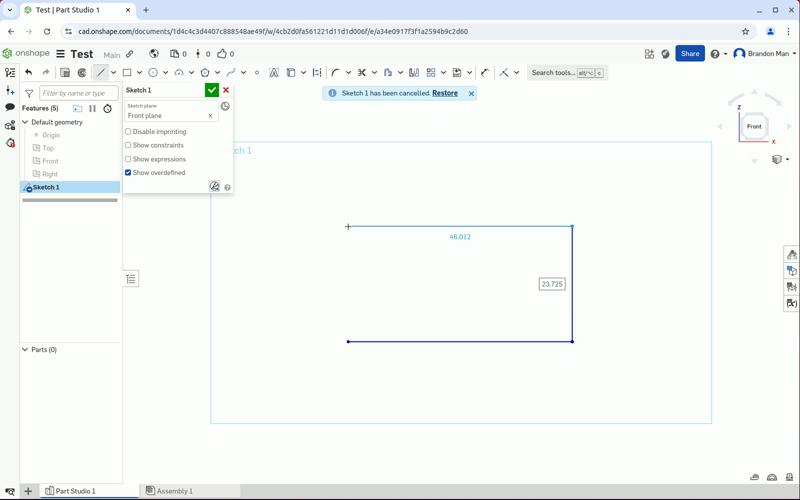
key_up(shift)
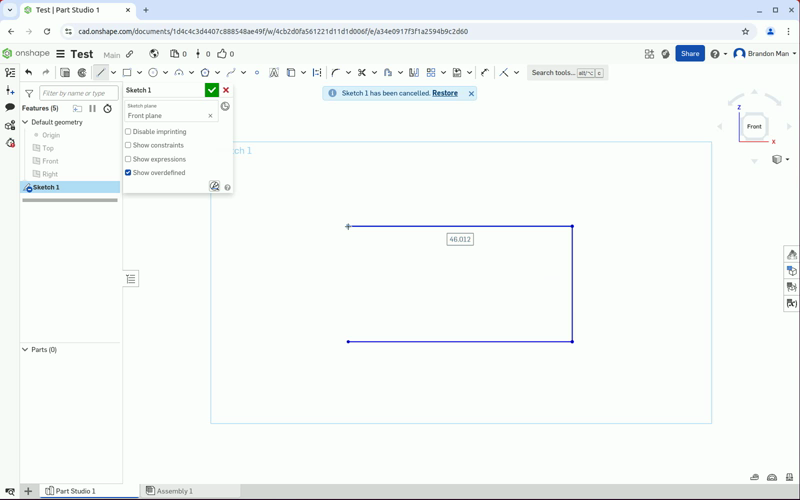
key_down(shift)
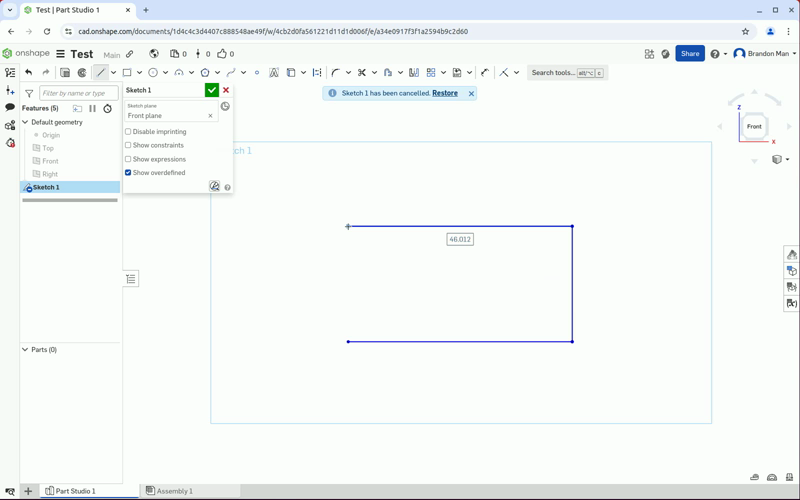
mouse_move(348, 341)
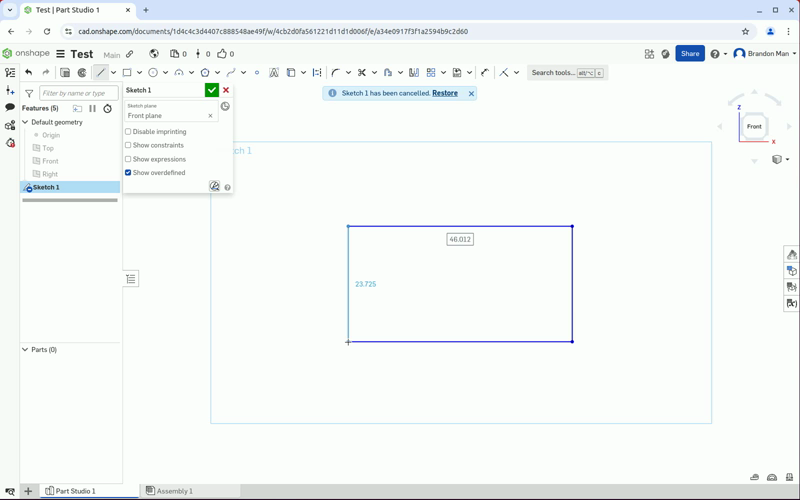
key_up(shift)
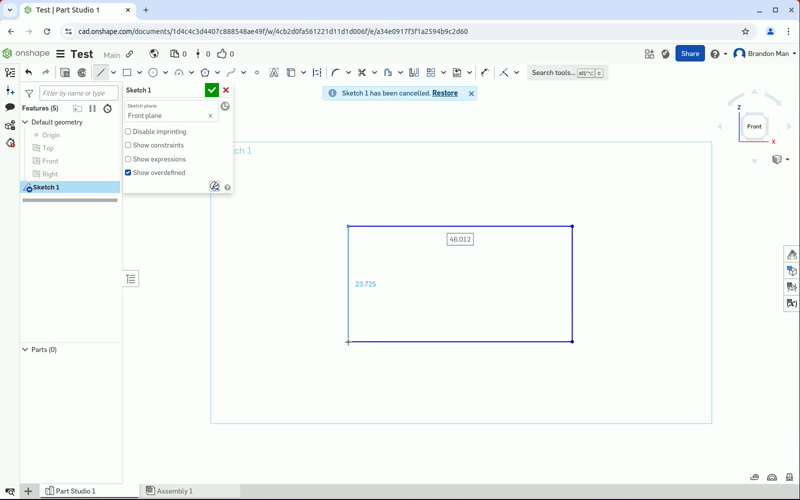
click(348, 341)
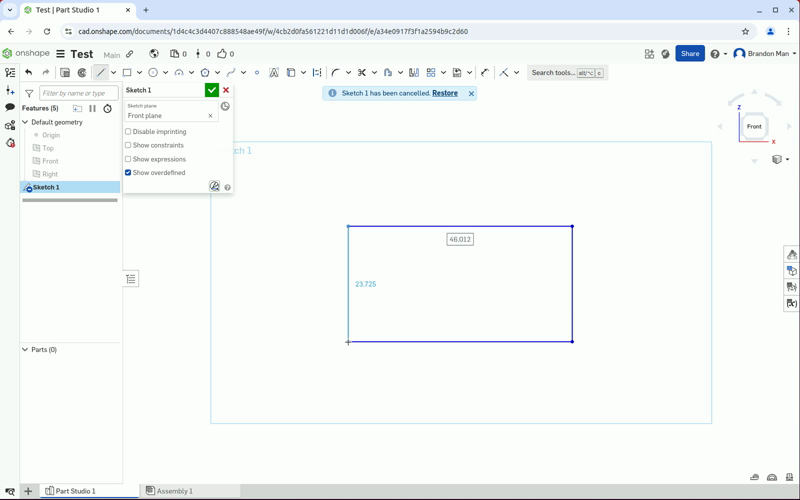
key(esc)
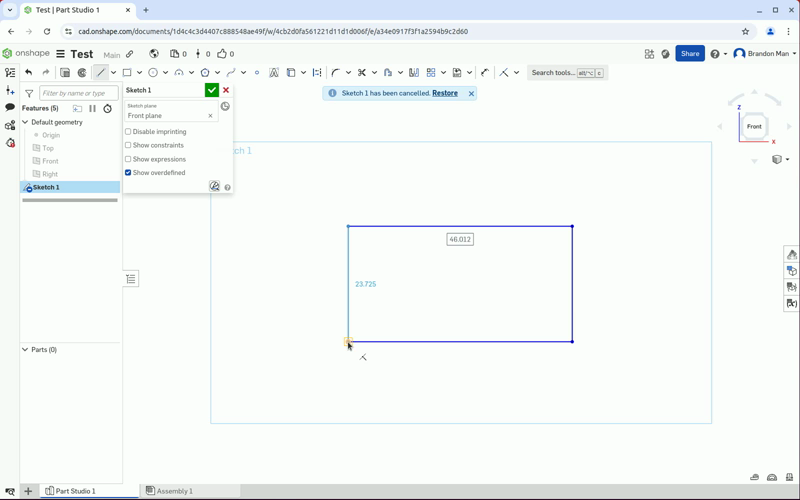
mouse_move(438, 255)
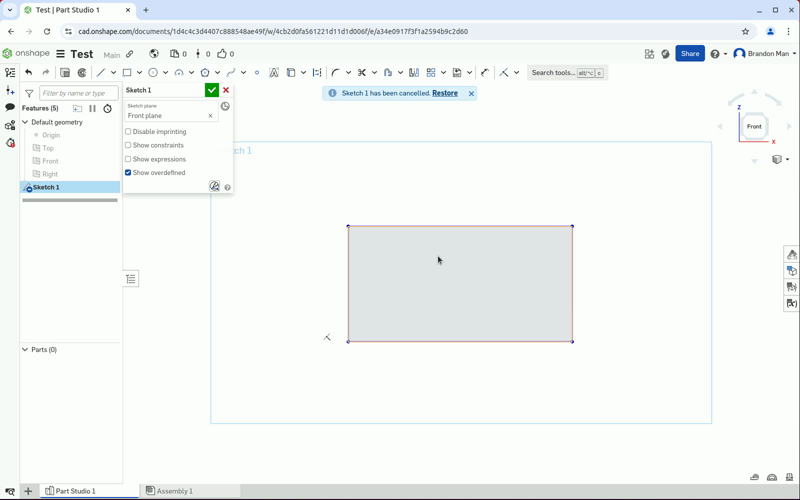
click(438, 255)
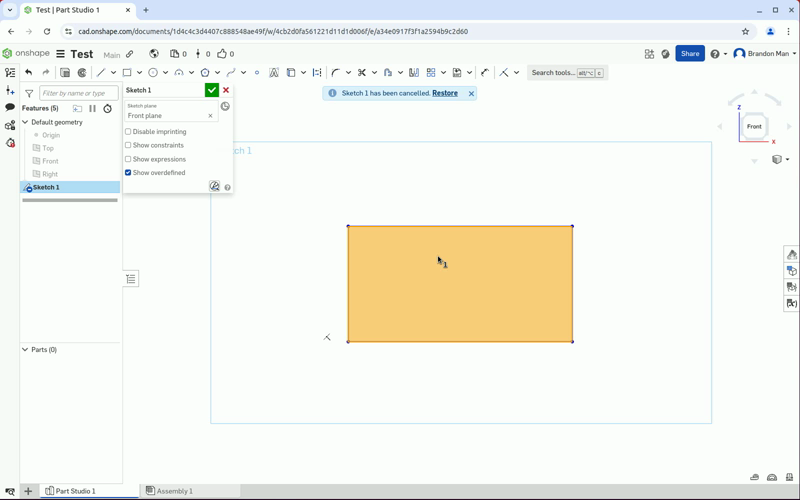
mouse_move(73, 352)
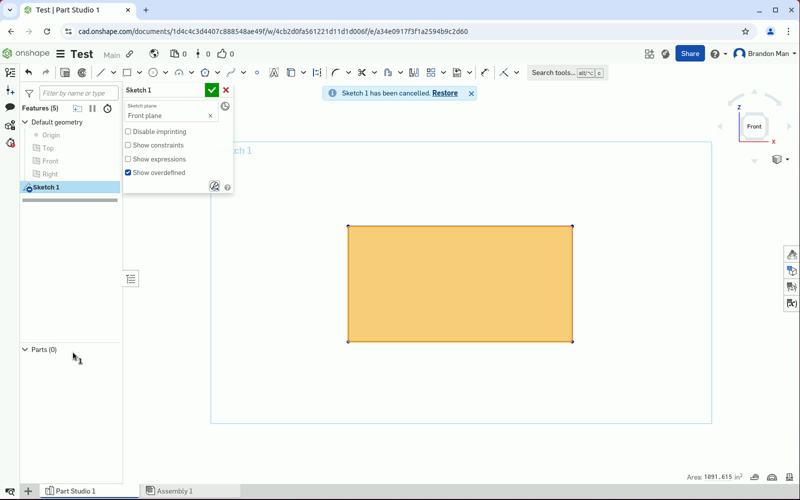
key(shift+y)
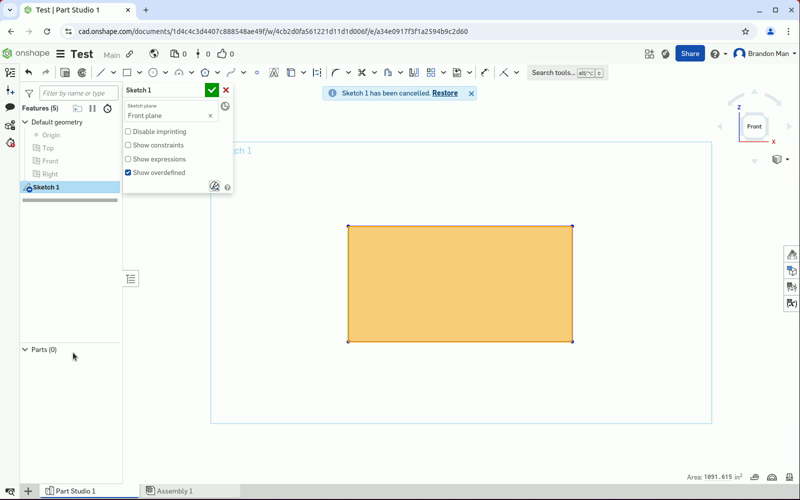
key(shift+e)
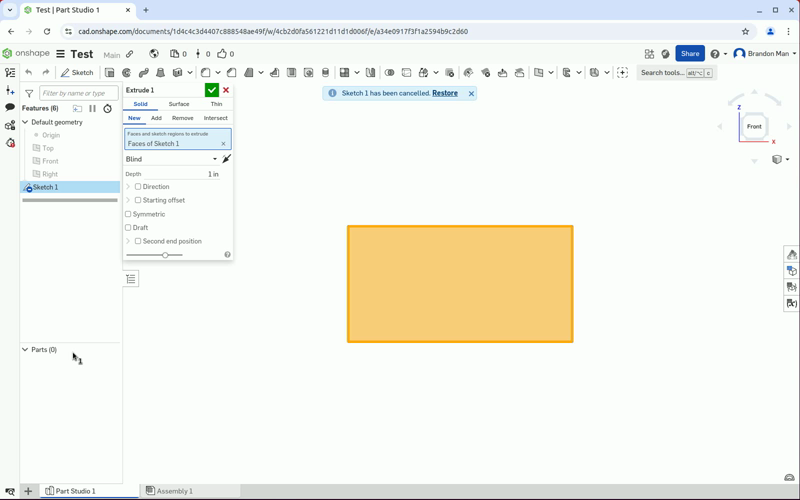
mouse_move(143, 106)
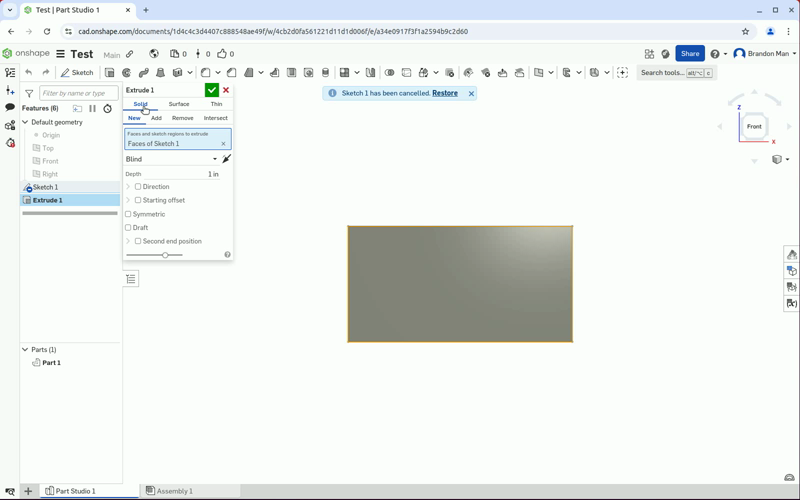
click(143, 106)
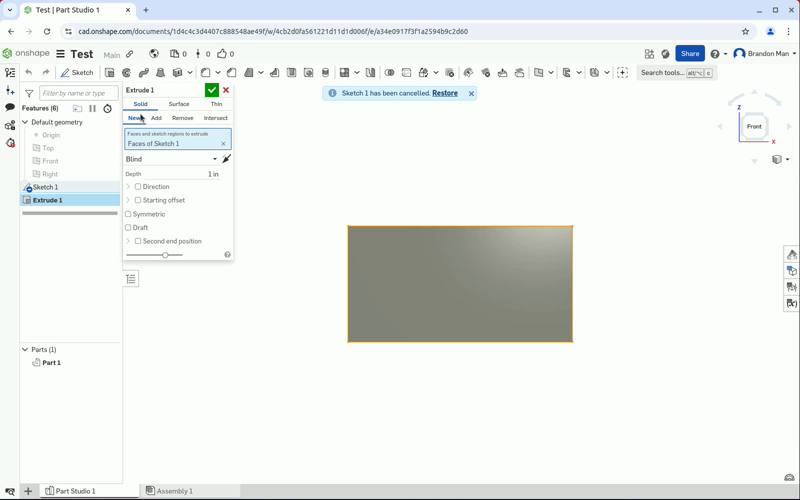
mouse_move(137, 120)
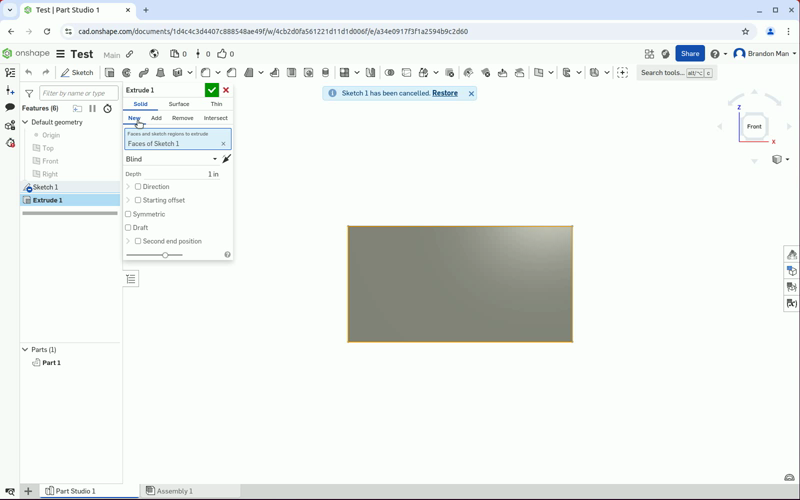
click(137, 120)
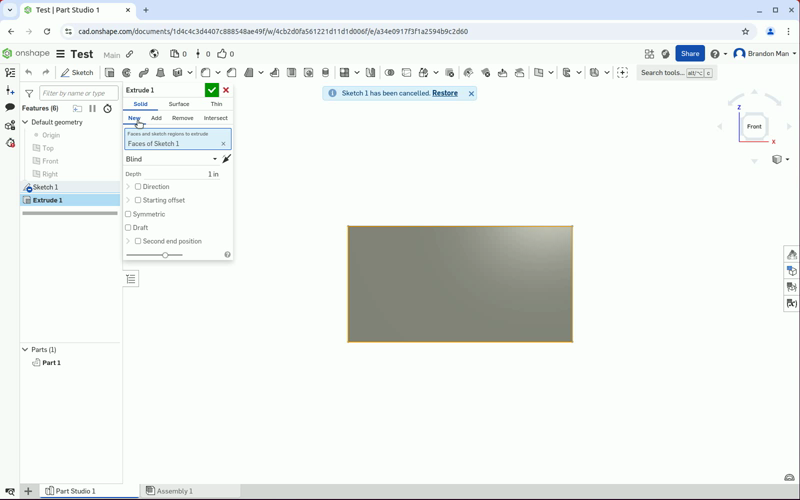
key(tab, 4)
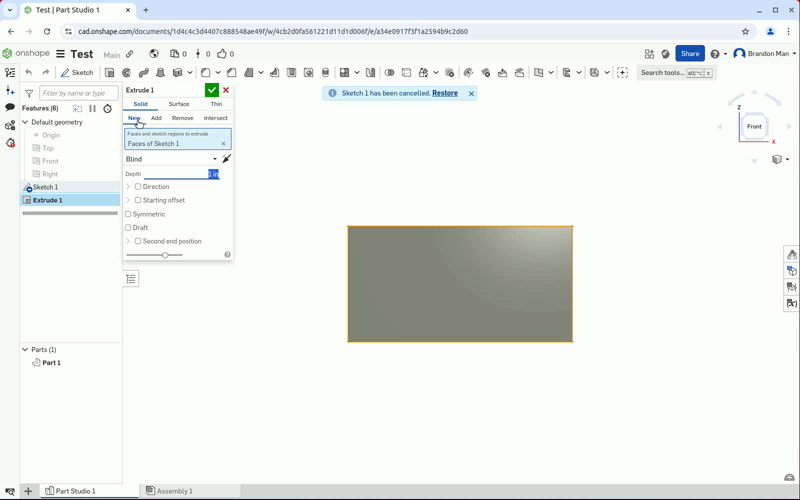
text(3.37)
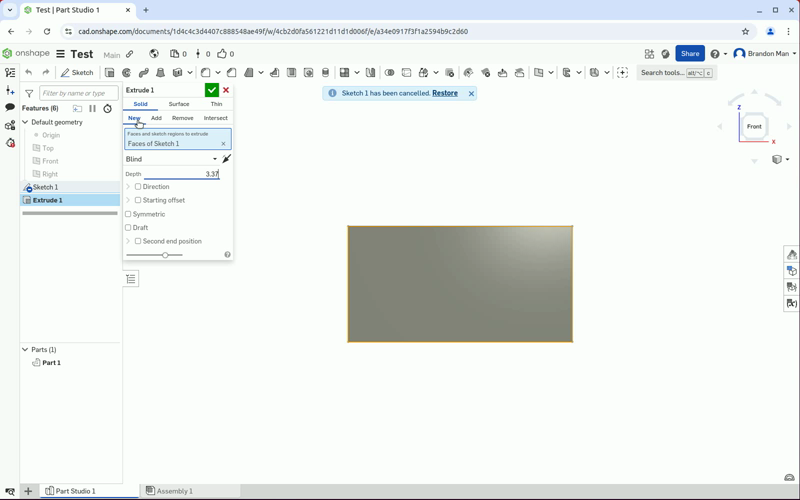
key(enter)
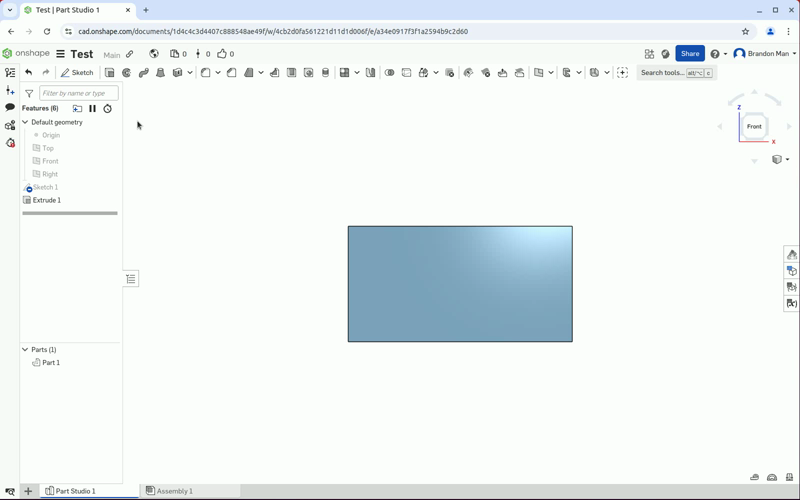
key(shift+h)
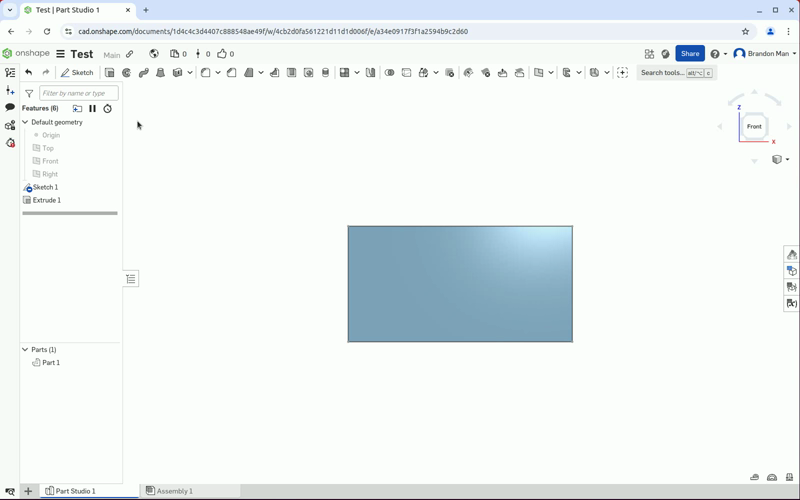
key(shift+h)
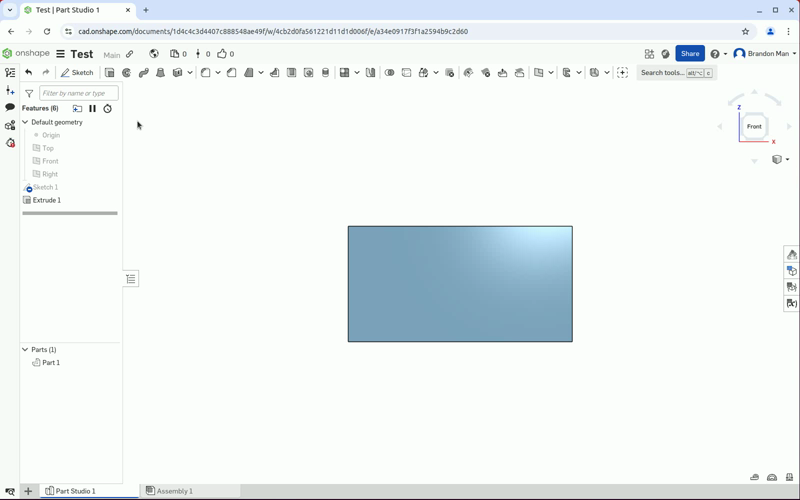
mouse_move(73, 189)
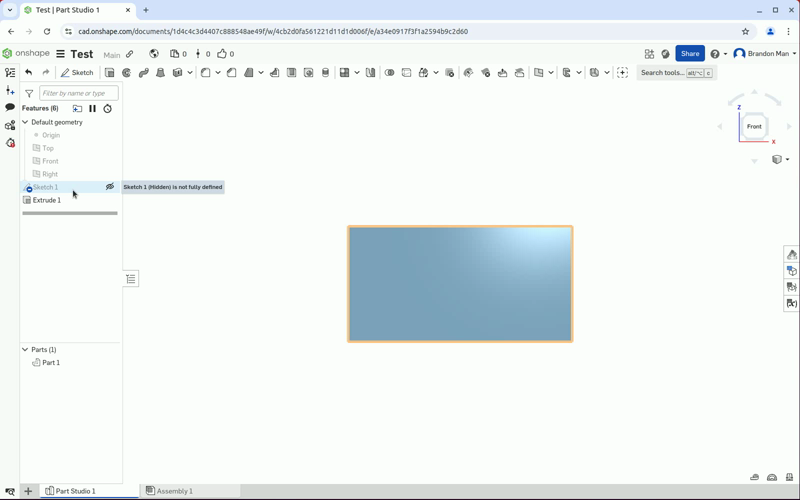
click(73, 189)
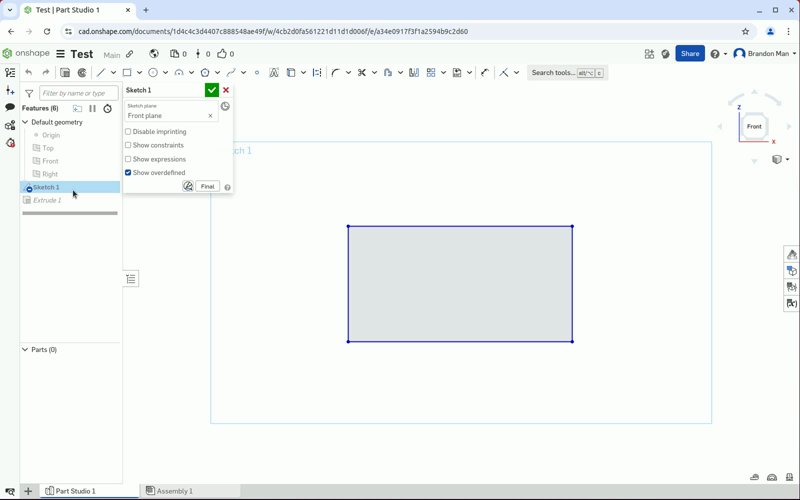
mouse_move(229, 92)
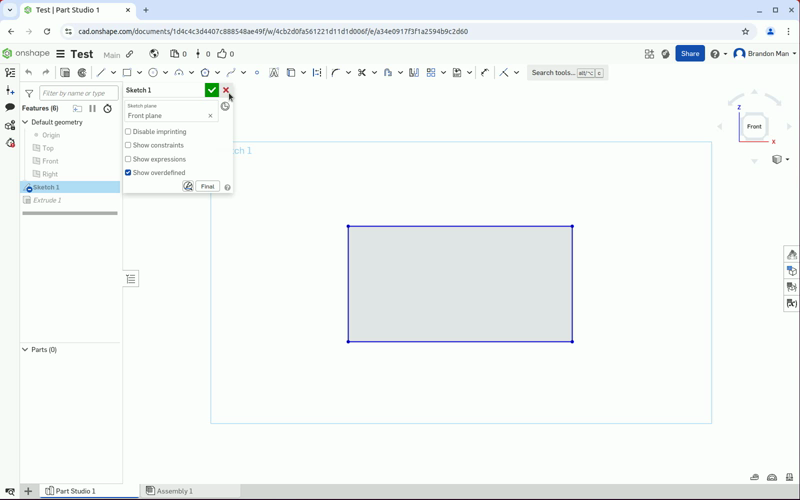
click(229, 92)
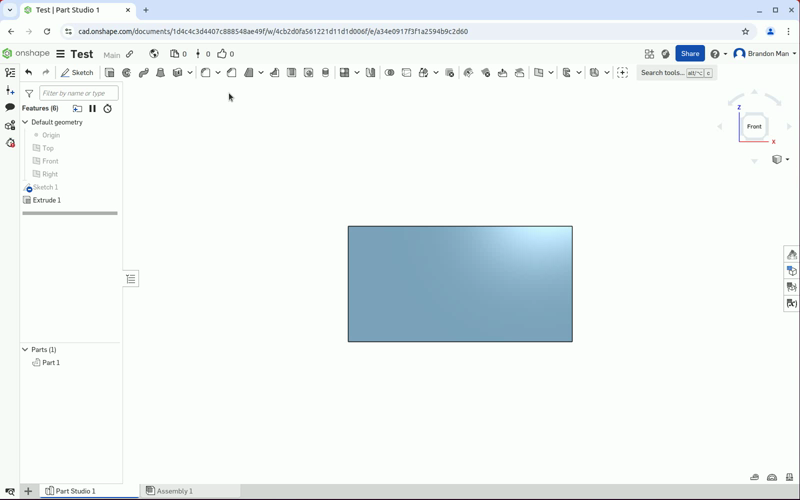
mouse_move(541, 75)
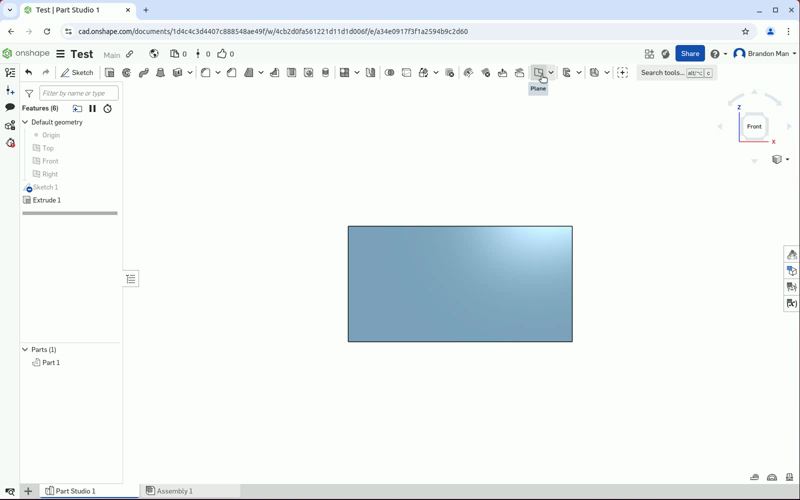
click(541, 75)
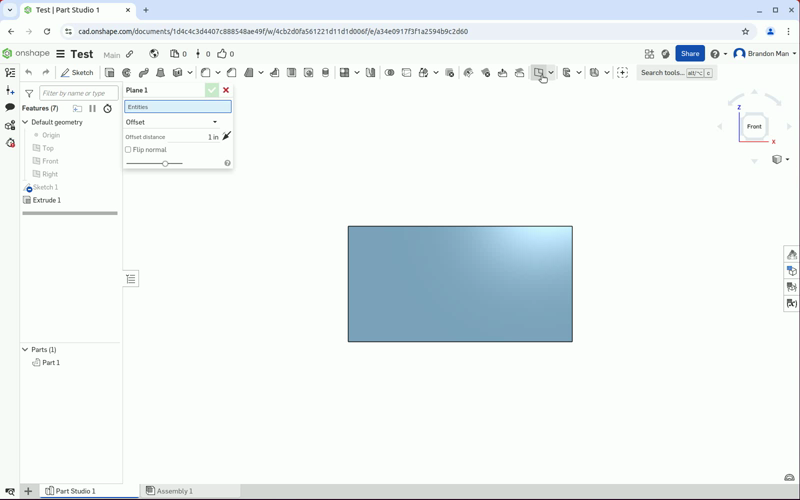
mouse_move(73, 163)
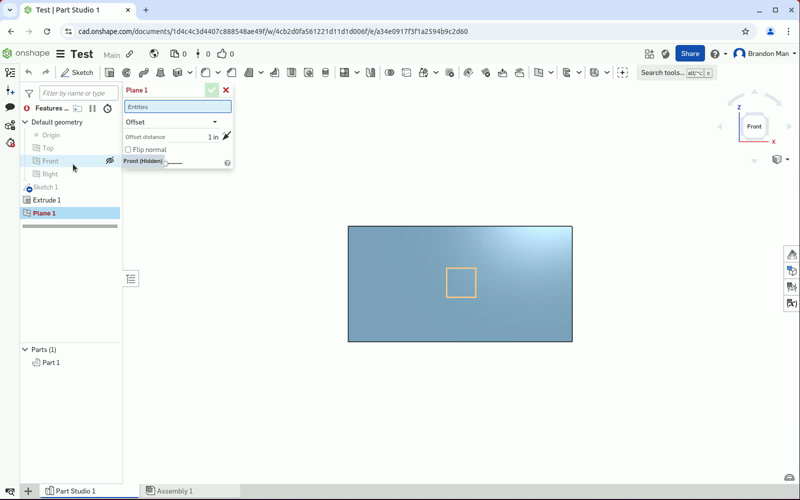
click(73, 163)
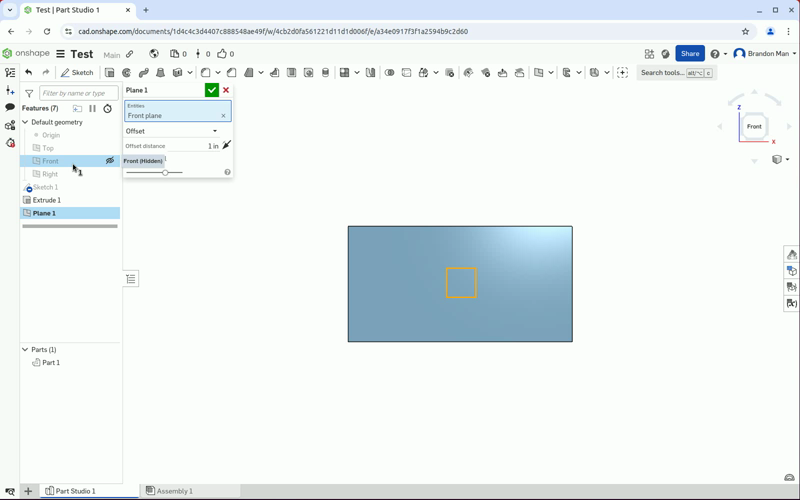
key(tab, 2)
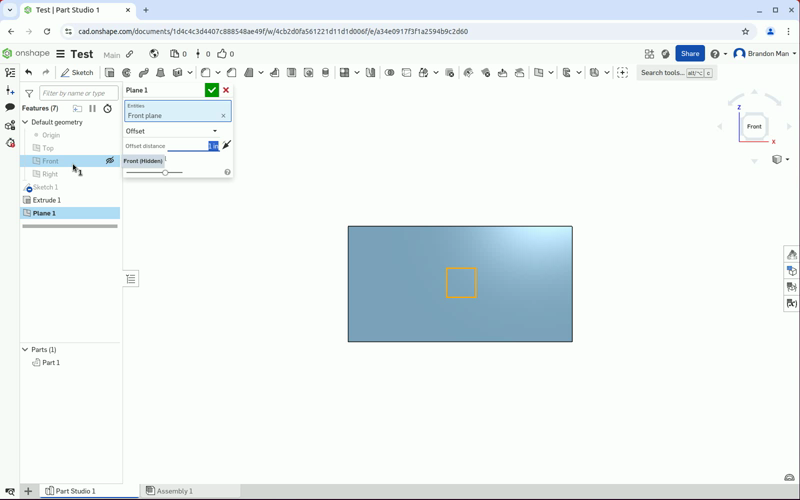
text(3.358)
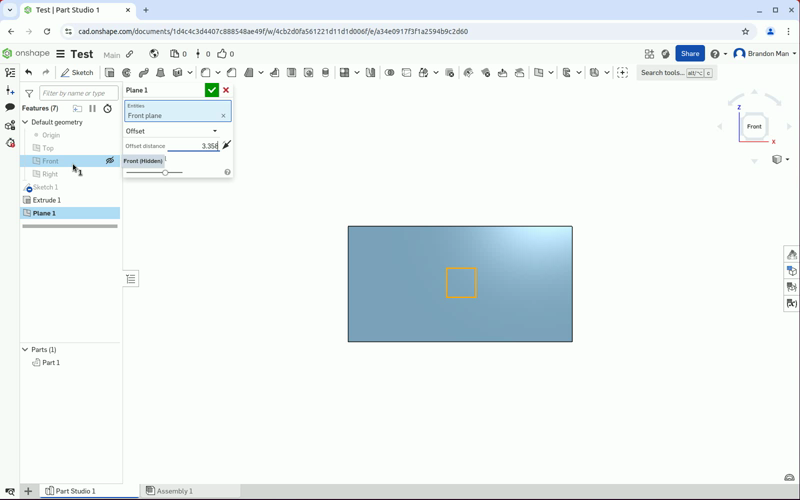
key(enter, 2)
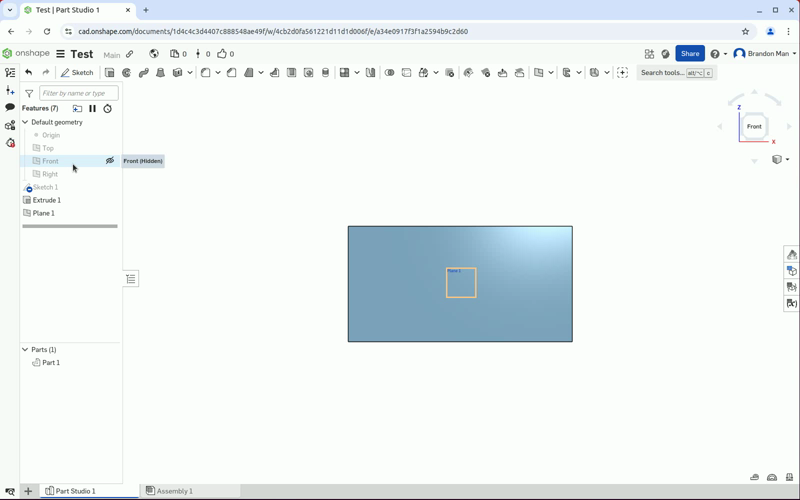
key(shift+s)
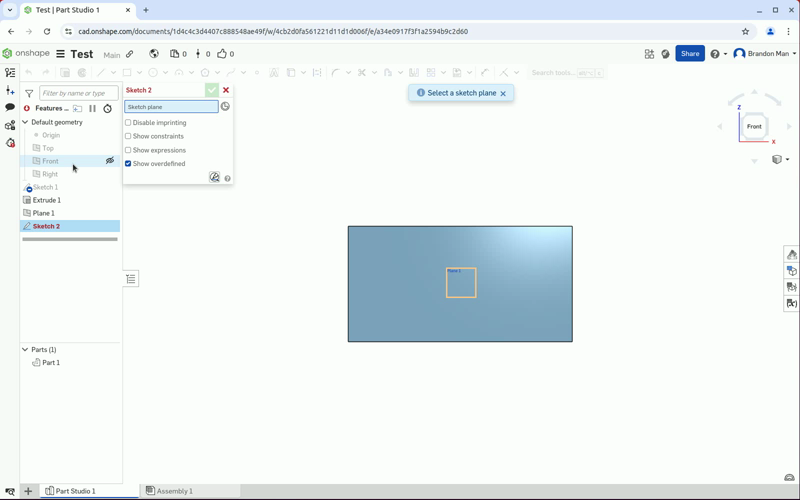
mouse_move(73, 215)
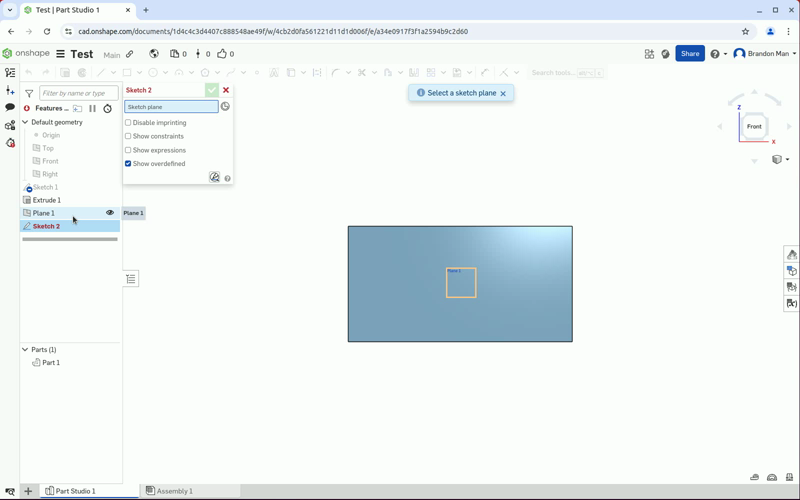
click(73, 215)
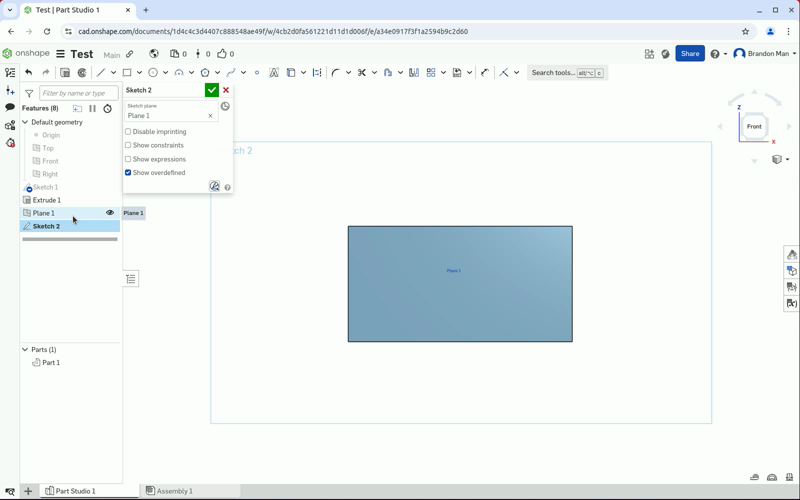
mouse_move(73, 352)
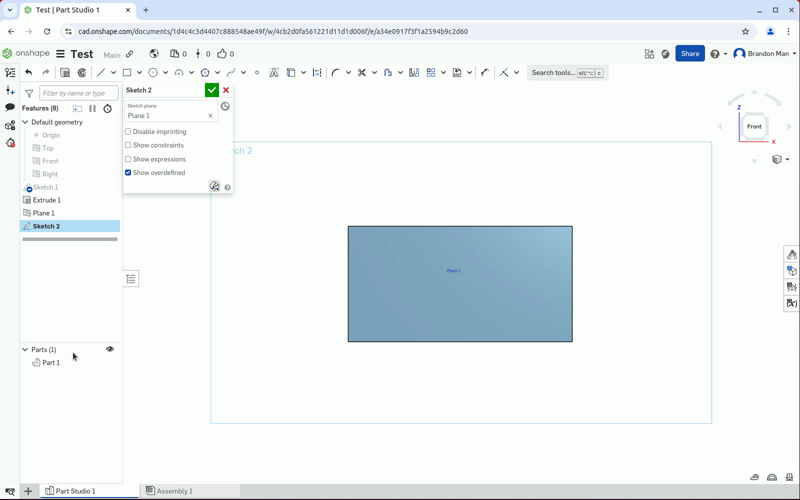
key(y)
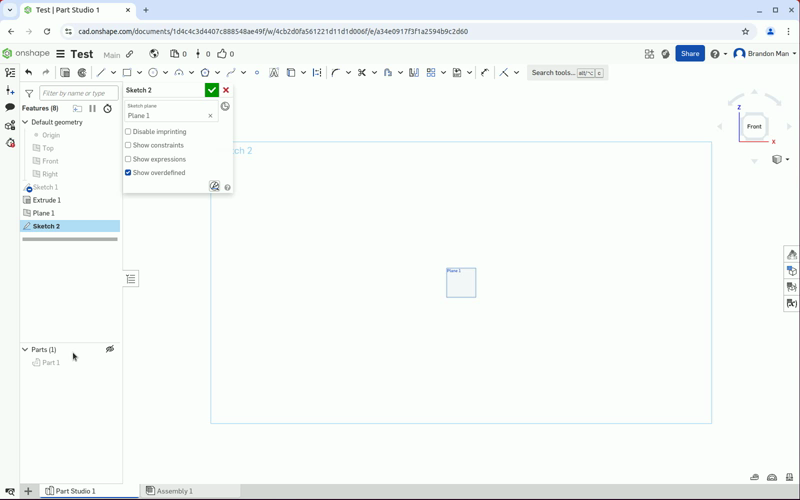
key(c)
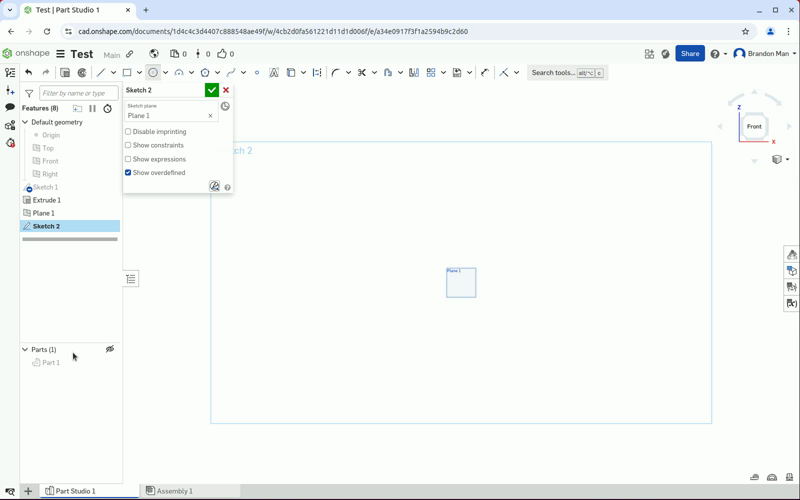
key_down(shift)
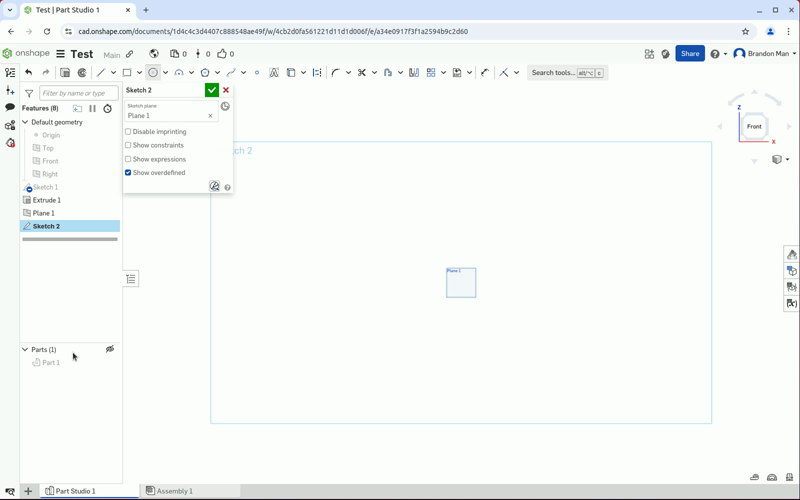
mouse_move(531, 315)
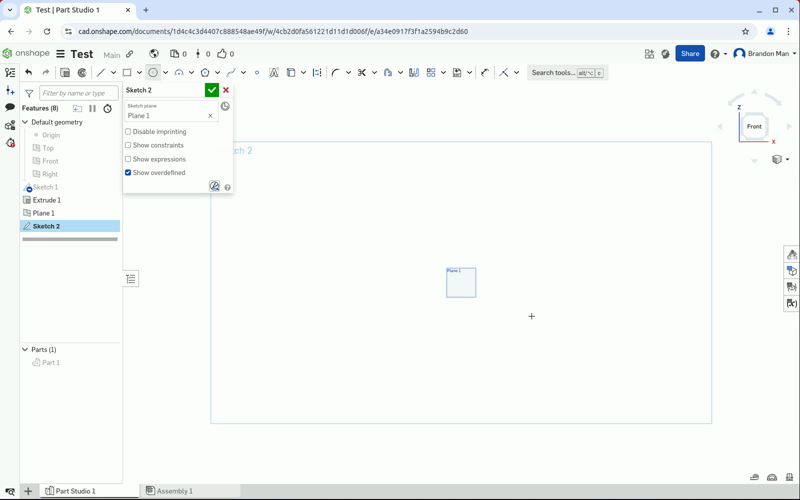
click(531, 315)
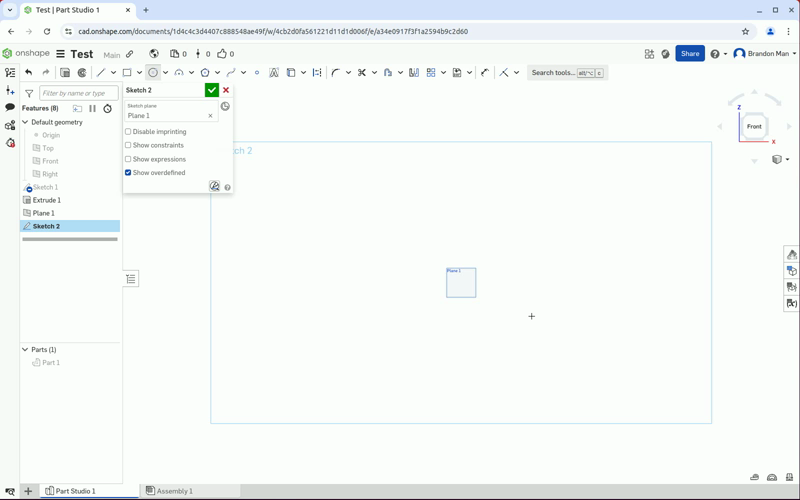
key_up(shift)
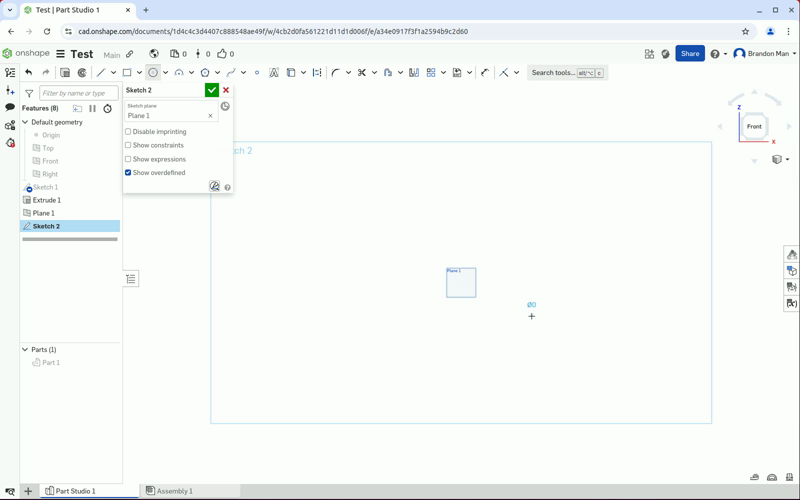
mouse_move(540, 315)
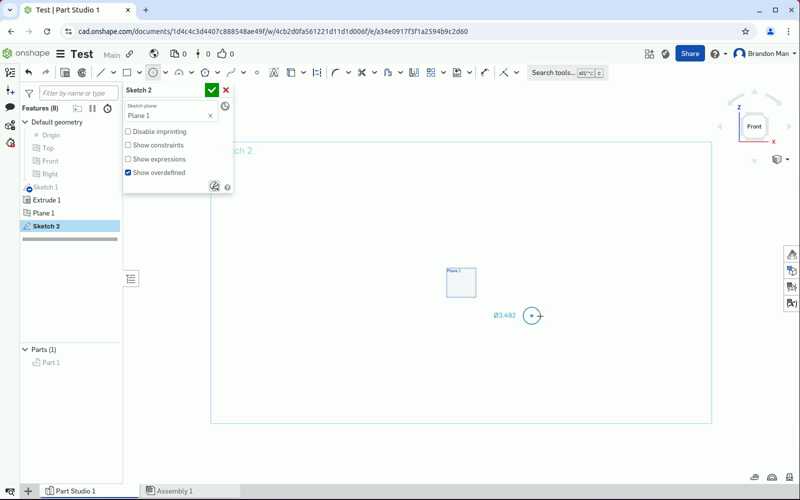
click(540, 315)
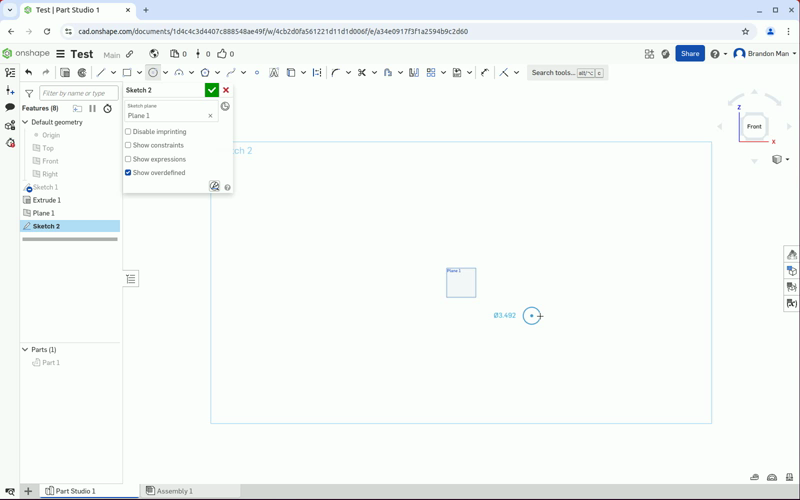
key(esc)
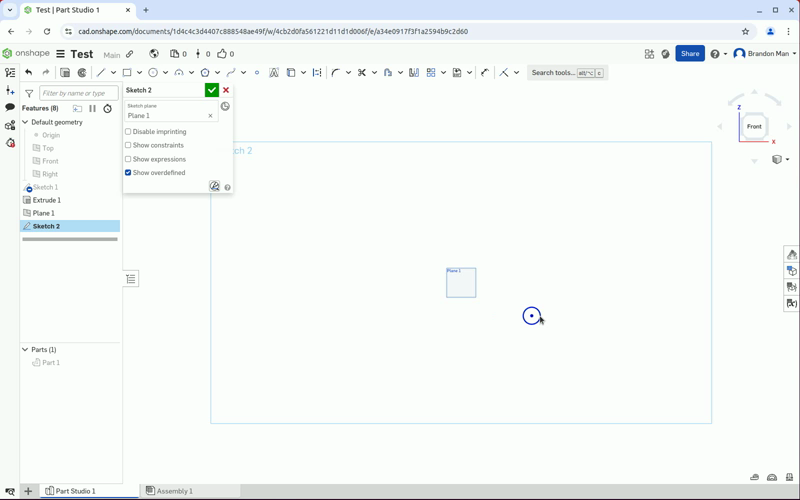
mouse_move(532, 312)
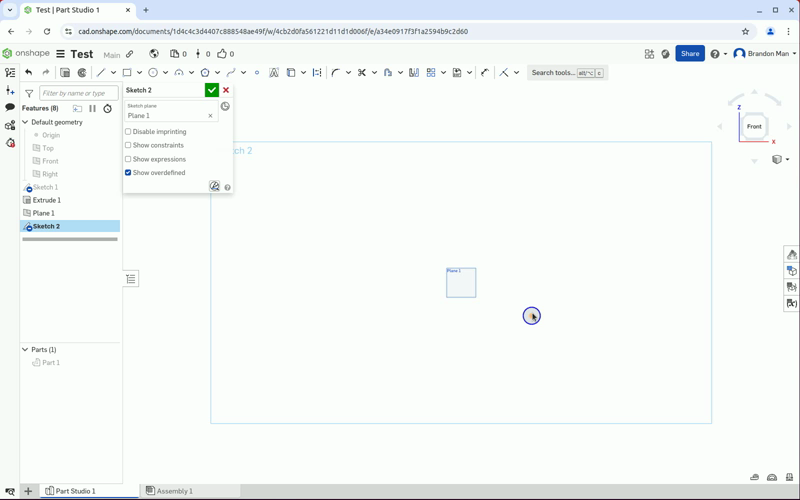
scroll(6)
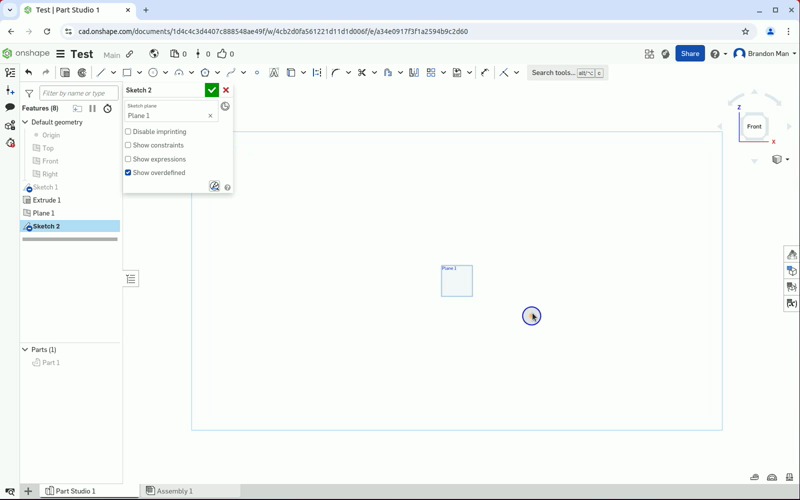
scroll(6)
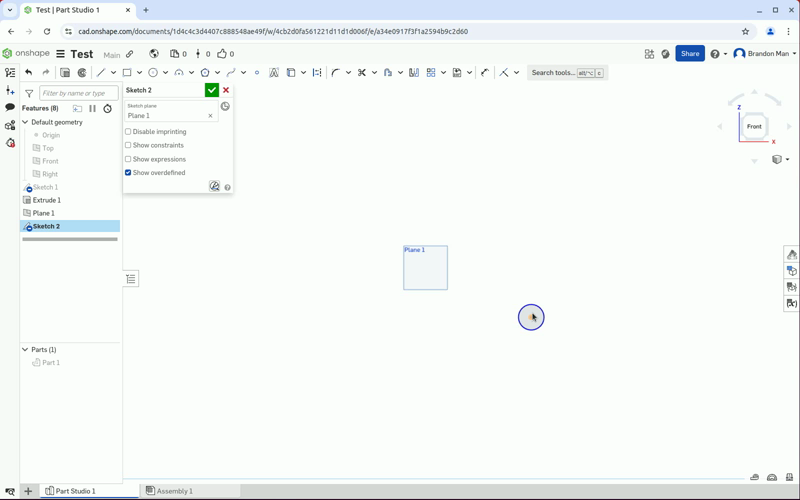
scroll(6)
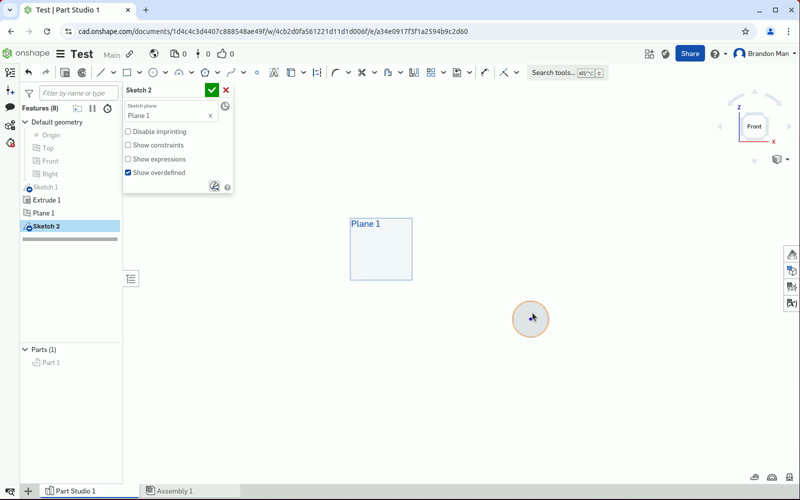
scroll(6)
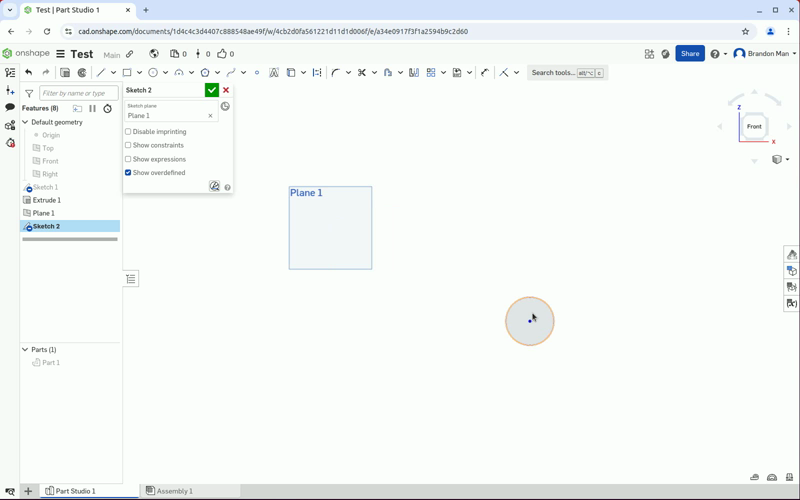
scroll(6)
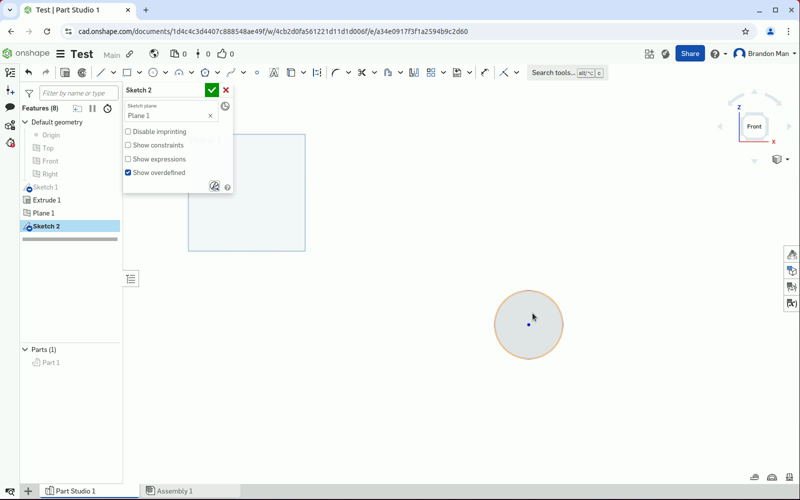
scroll(6)
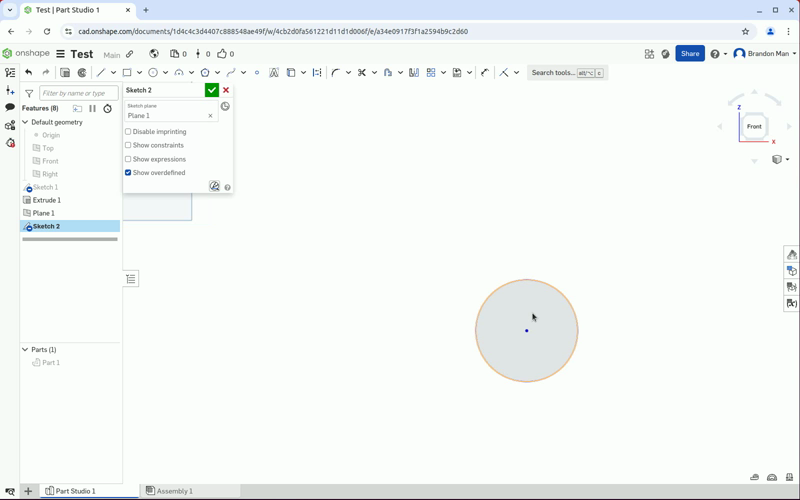
scroll(6)
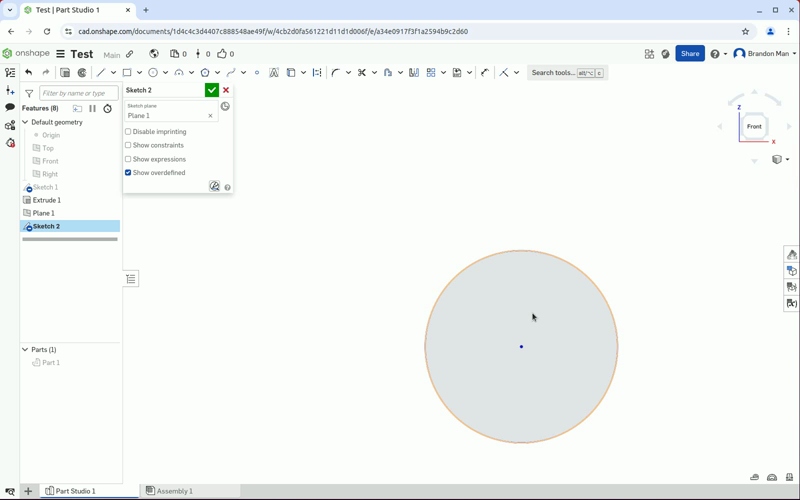
click(532, 312)
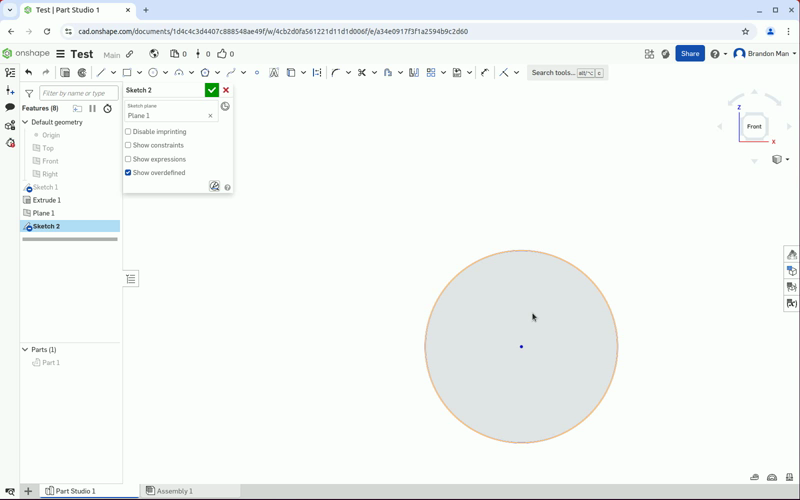
scroll(-6)
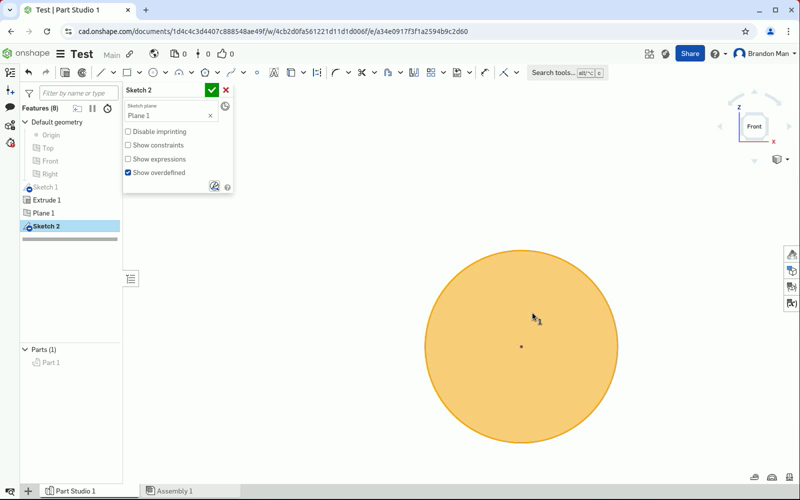
scroll(-6)
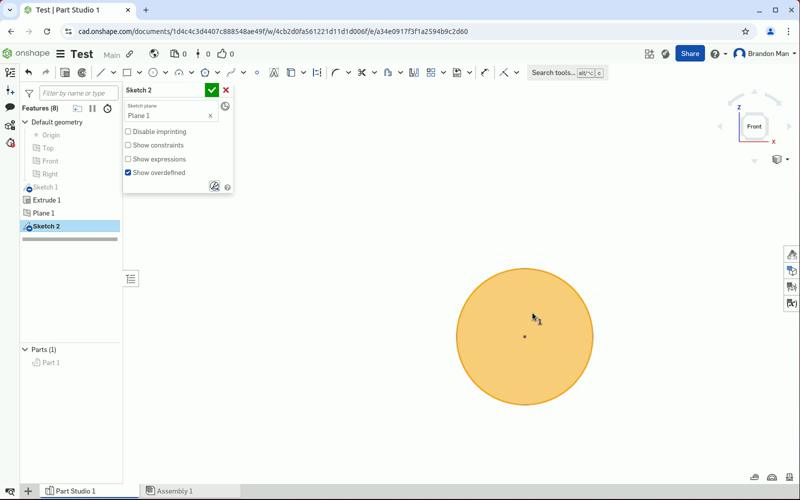
scroll(-6)
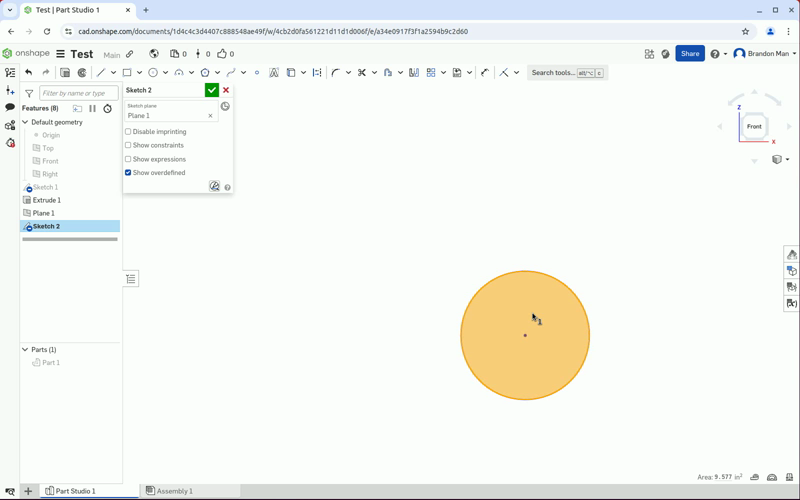
scroll(-6)
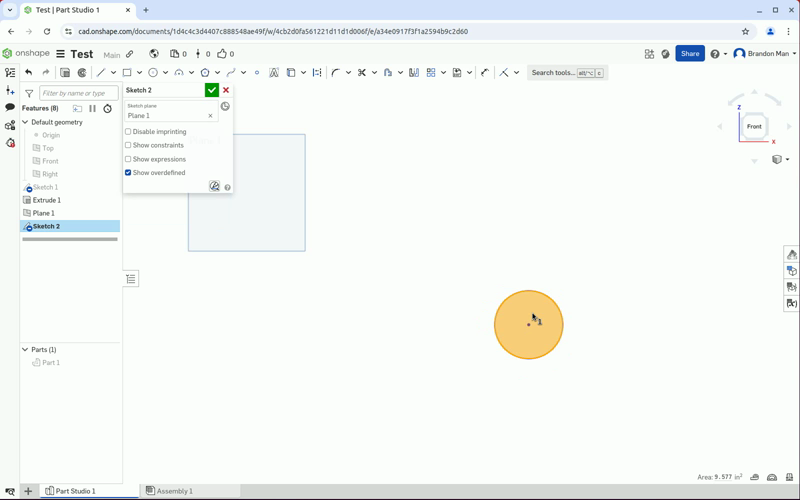
scroll(-6)
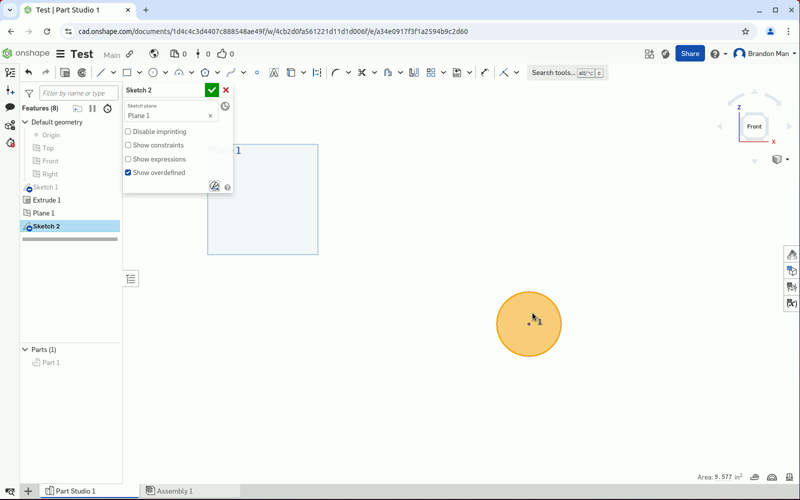
scroll(-6)
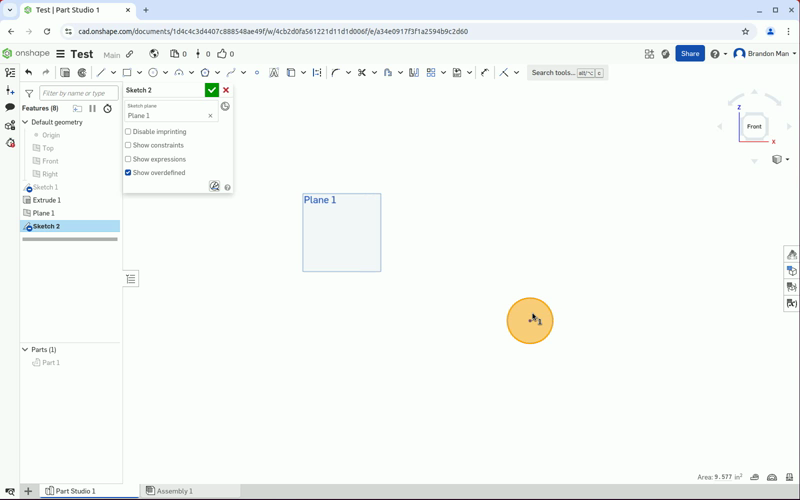
scroll(-6)
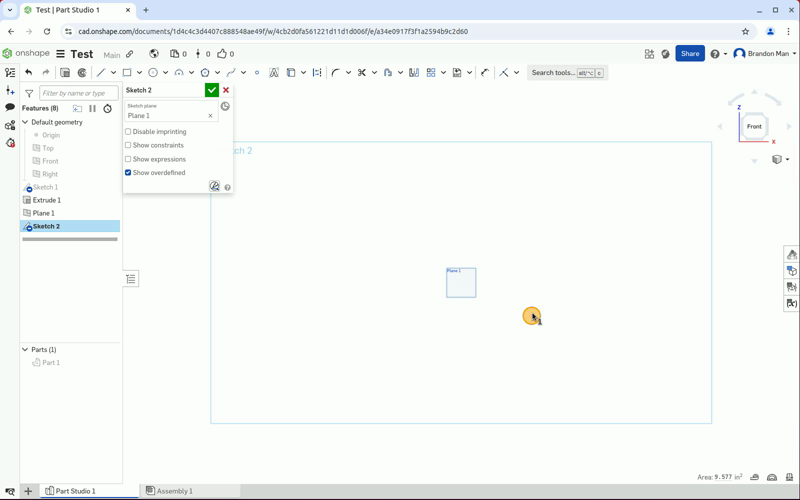
mouse_move(73, 352)
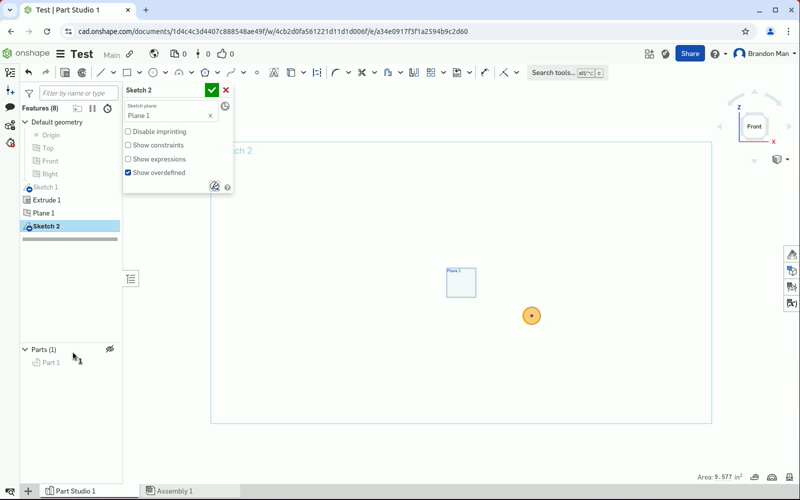
key(shift+y)
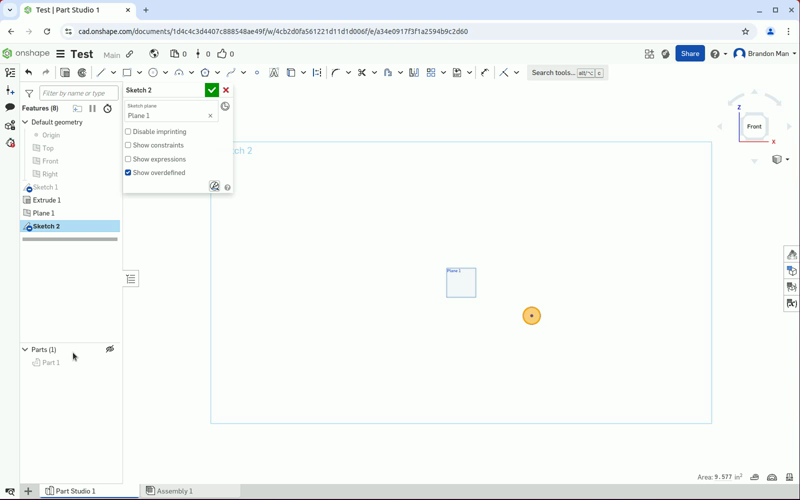
key(shift+e)
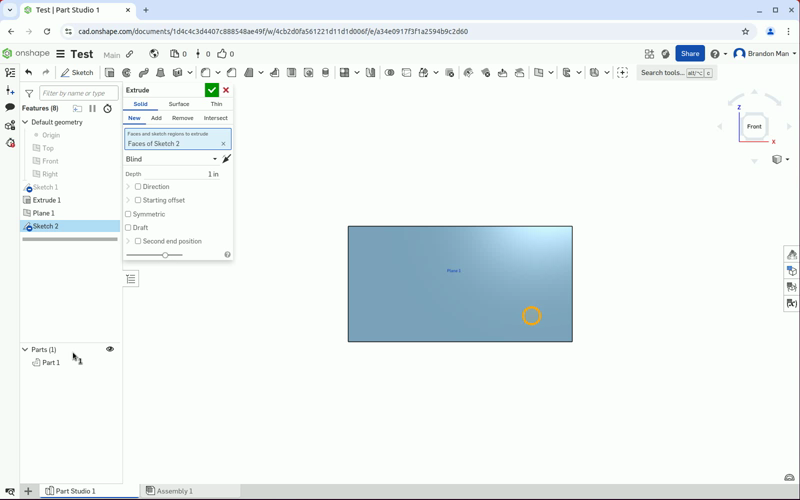
mouse_move(143, 106)
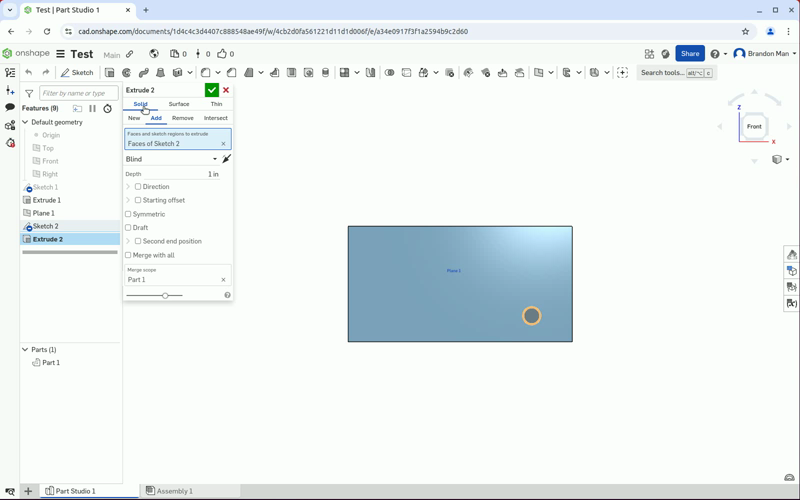
click(143, 106)
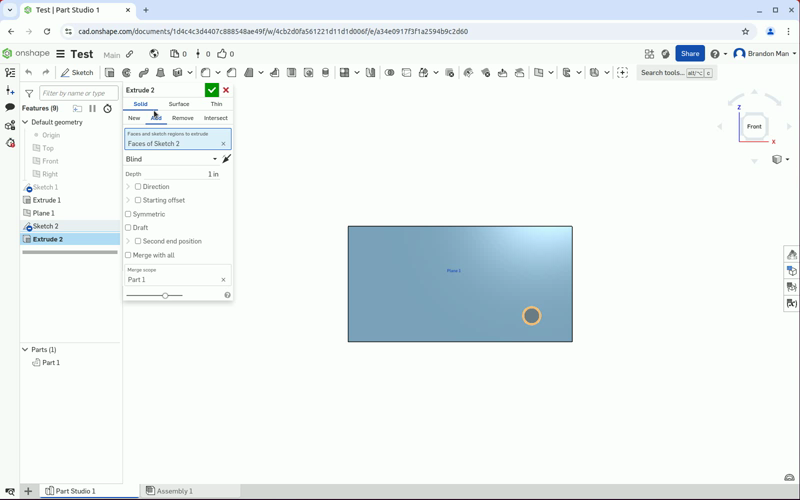
mouse_move(186, 120)
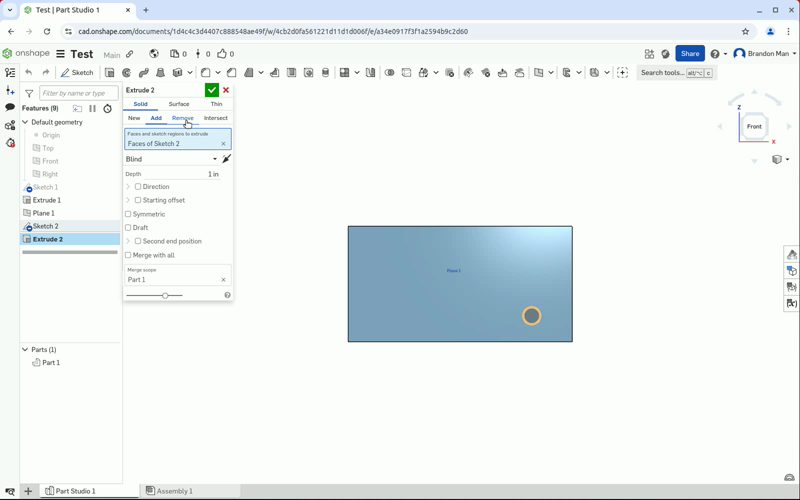
click(186, 120)
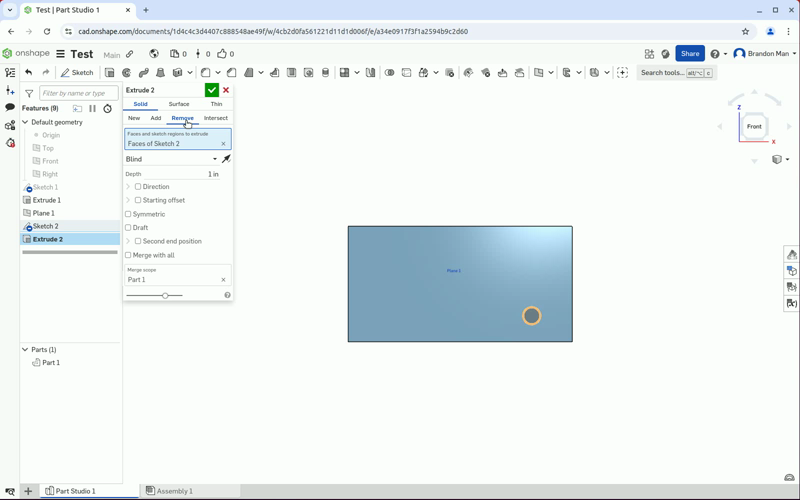
key(tab, 4)
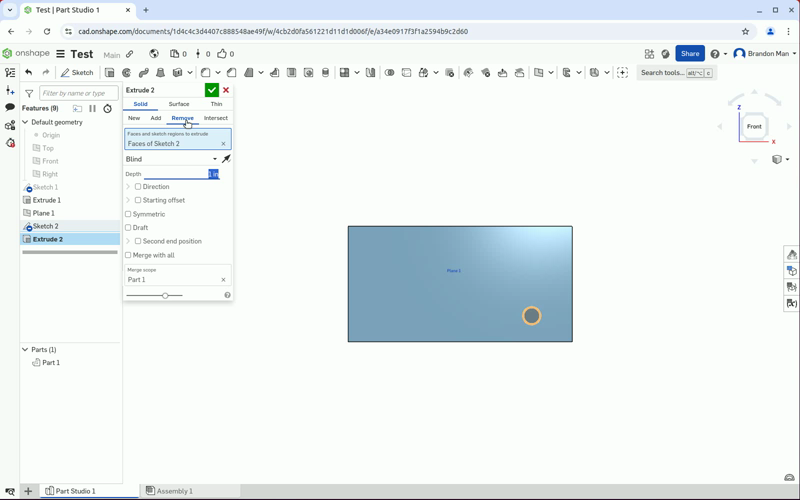
text(3.37)
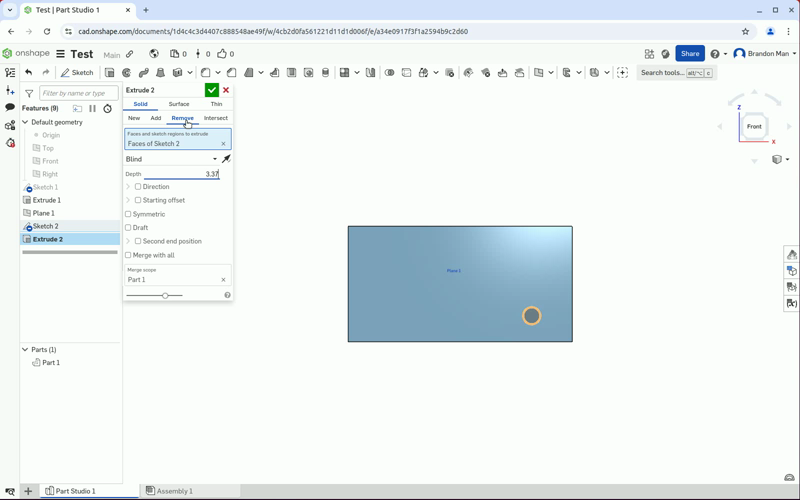
key(tab, 6)
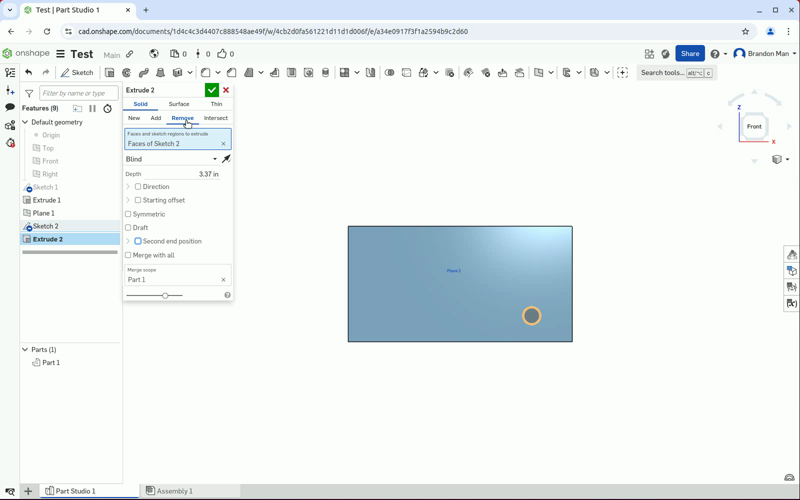
key(space)
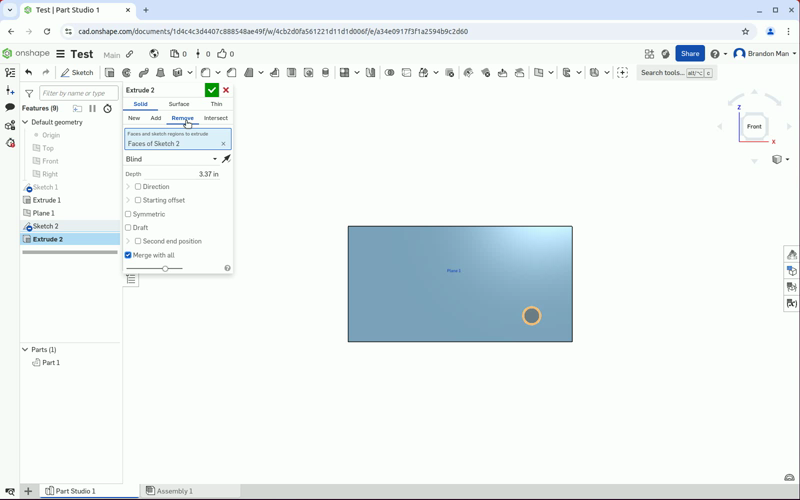
key(enter)
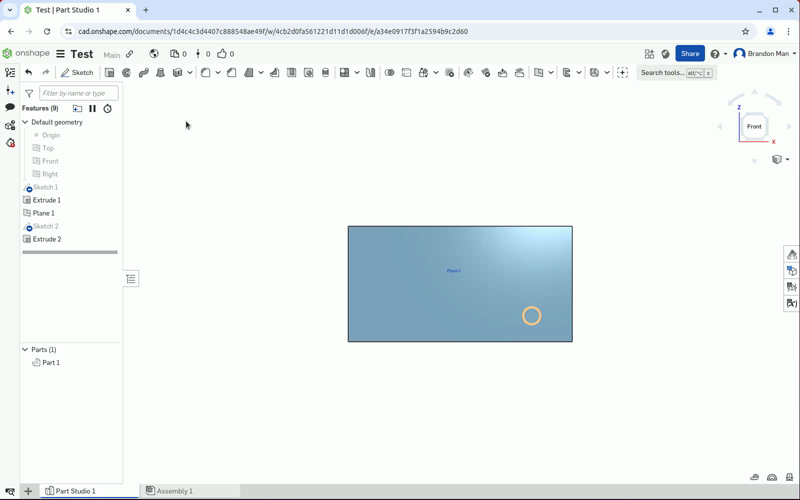
key(shift+h)
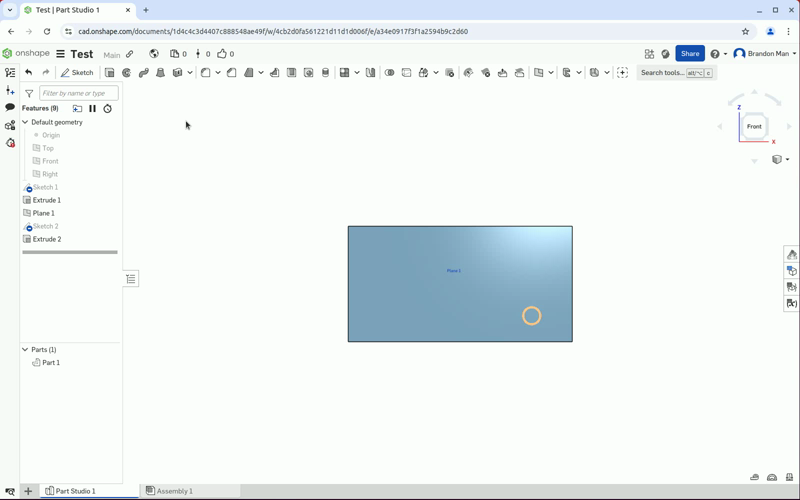
key(shift+h)
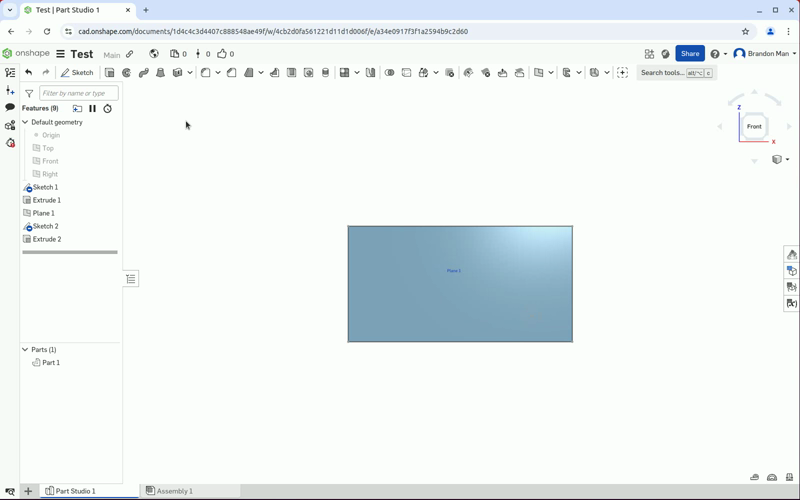
key(shift+7)
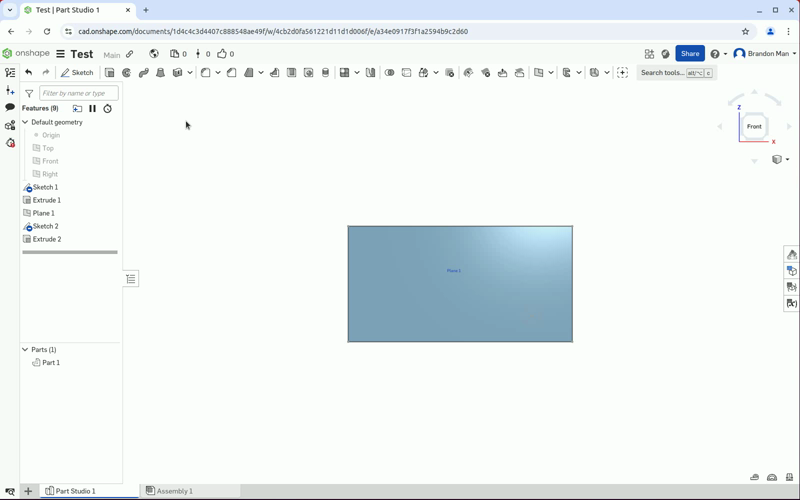
key(left, 2)
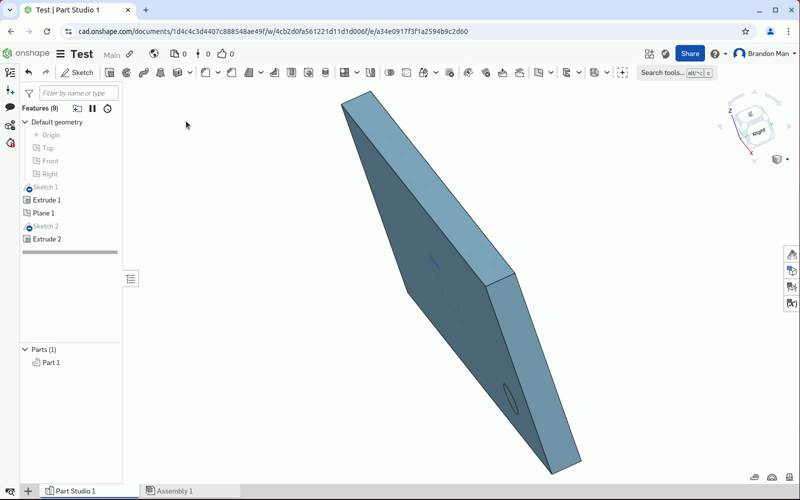
key(down, 2)
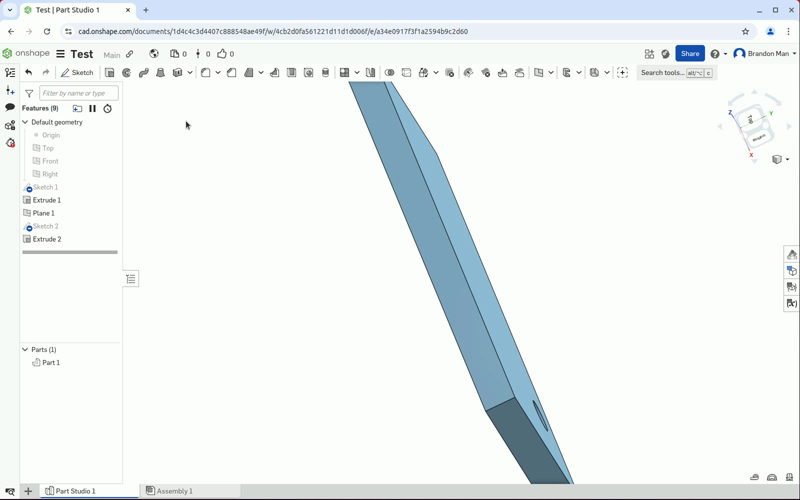
key(up, 2)
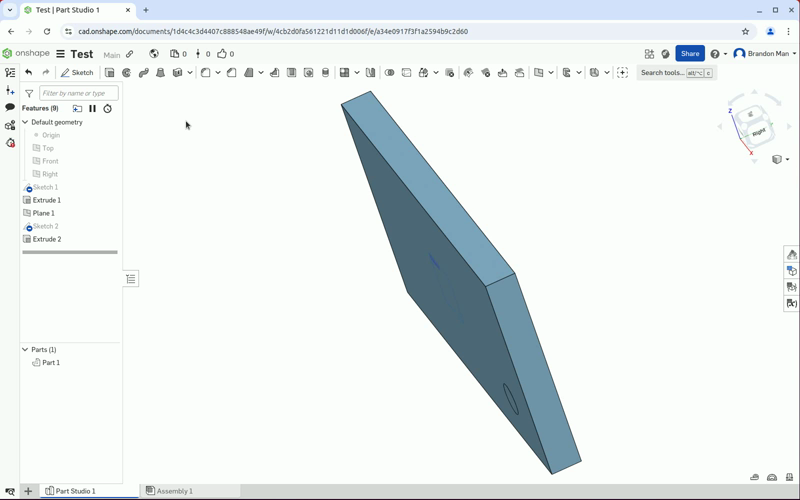
key(right, 2)
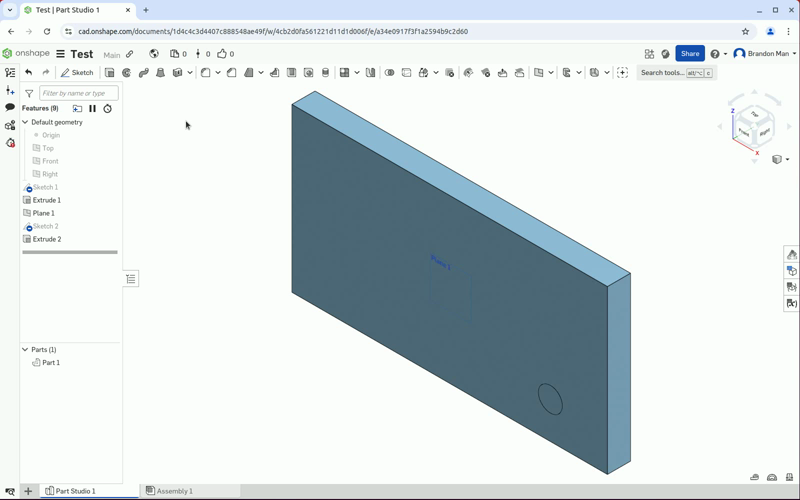
mouse_move(73, 189)
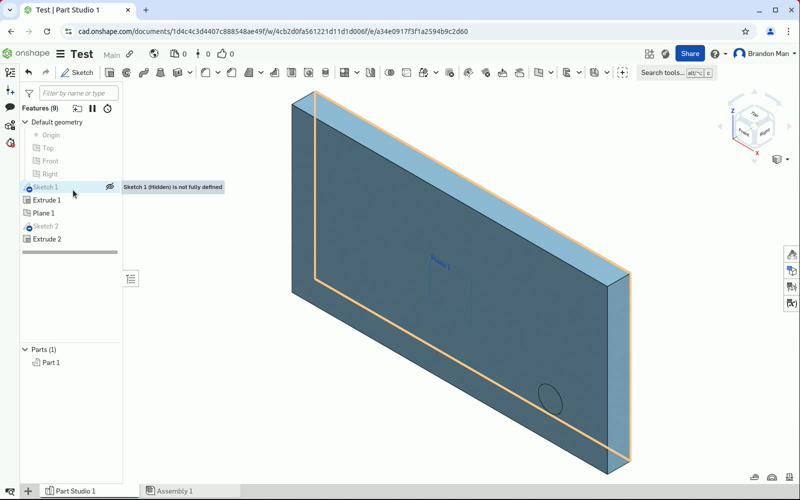
click(73, 189)